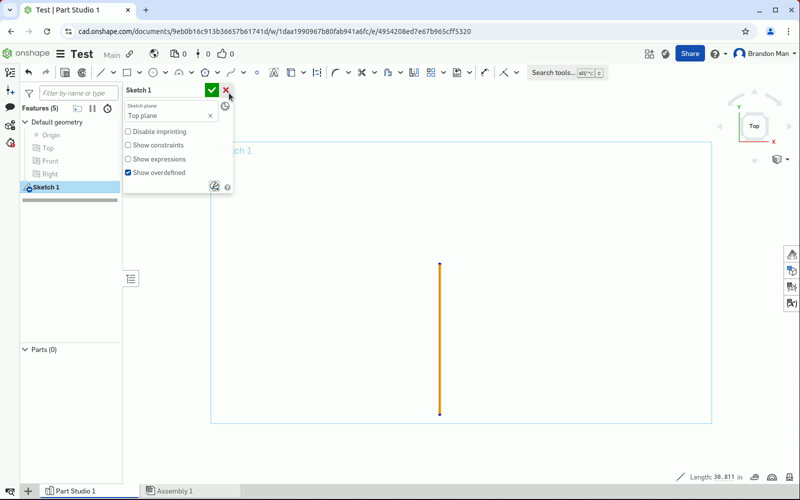
key(shift+h)
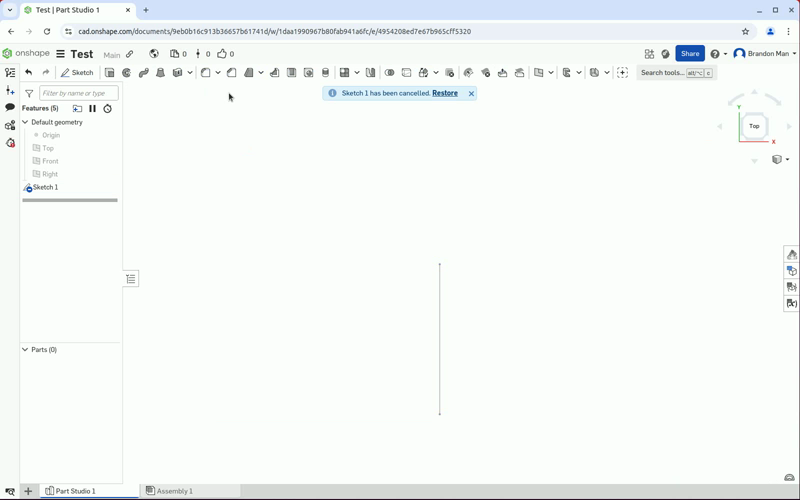
key(shift+s)
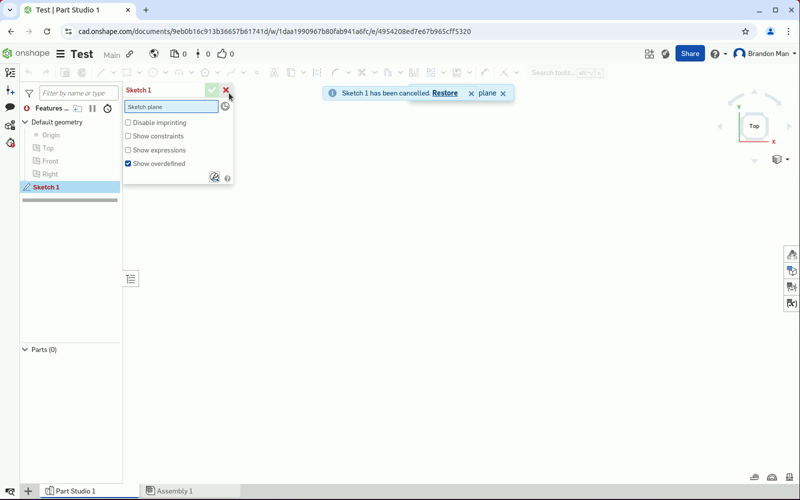
mouse_move(73, 150)
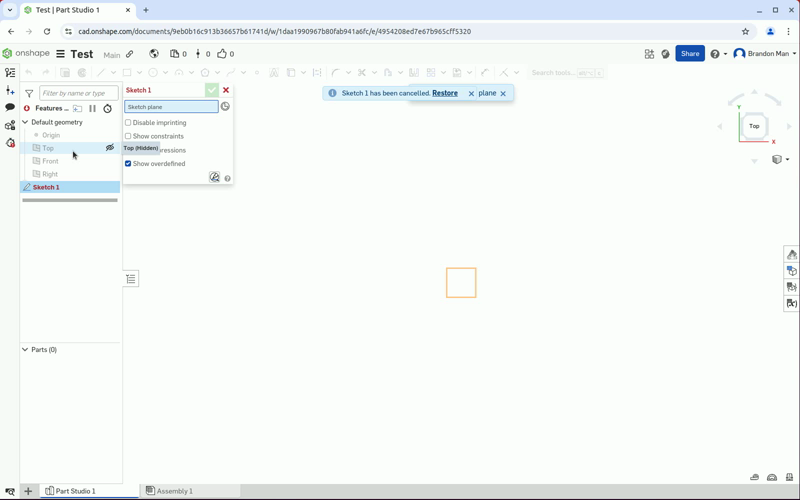
click(73, 150)
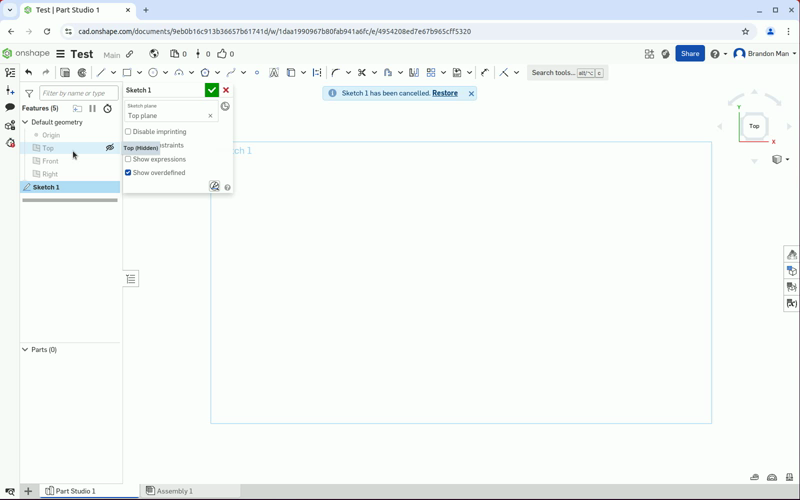
mouse_move(73, 352)
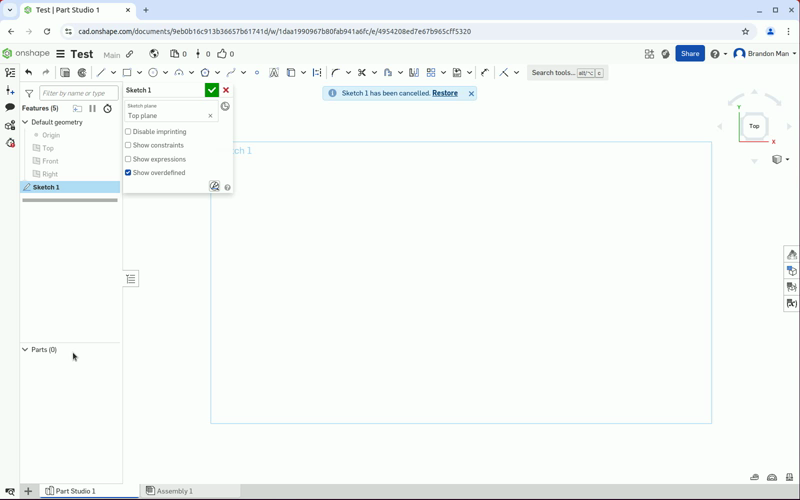
key(y)
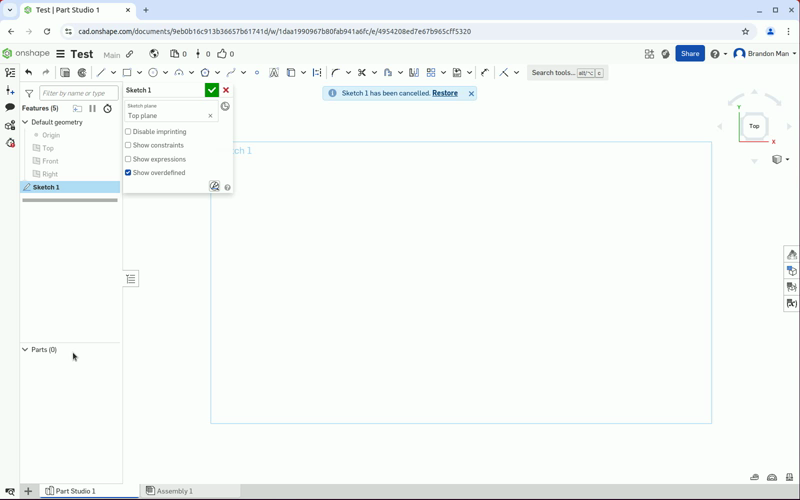
key(c)
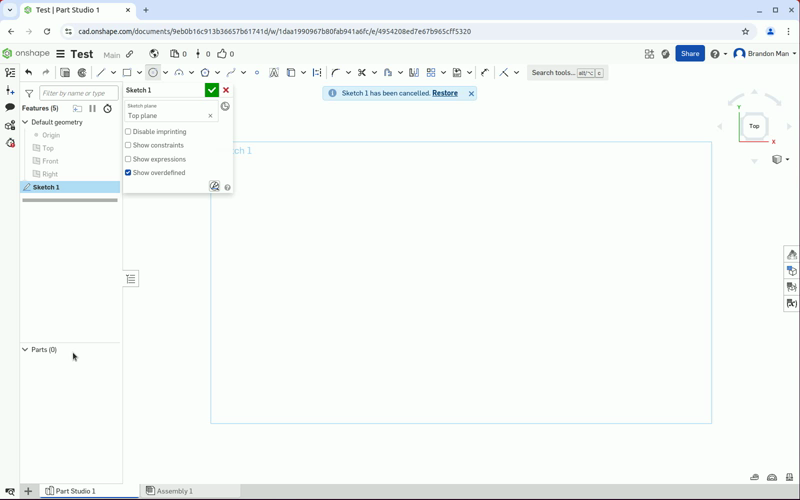
key_down(shift)
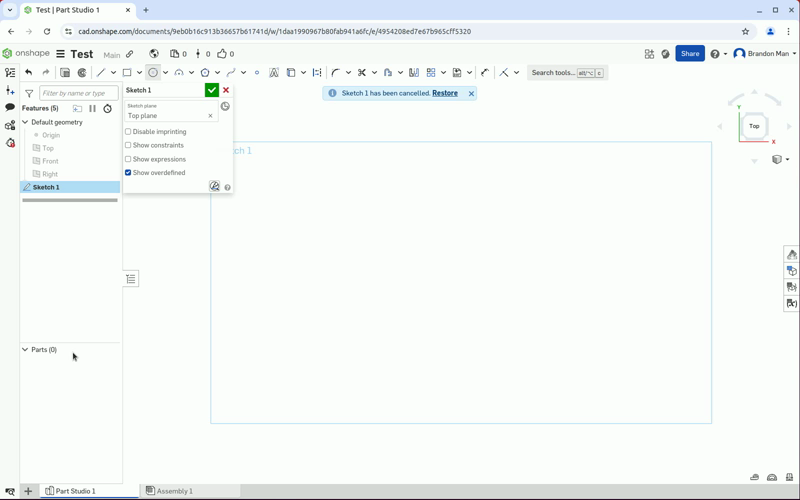
mouse_move(461, 282)
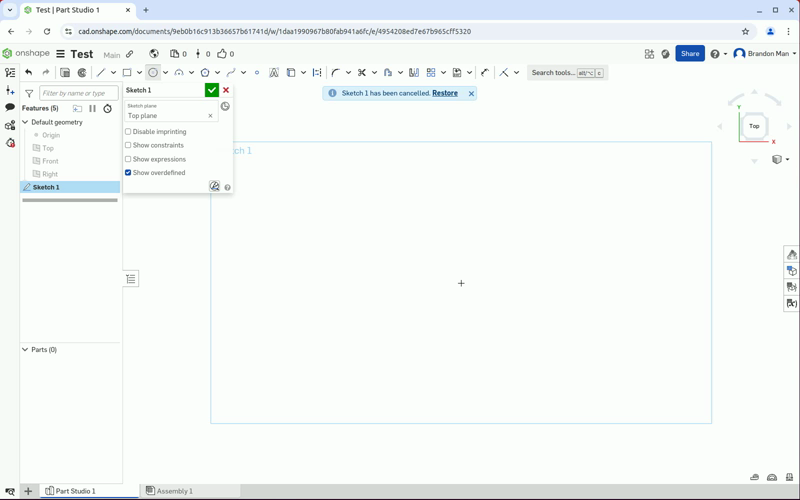
click(461, 282)
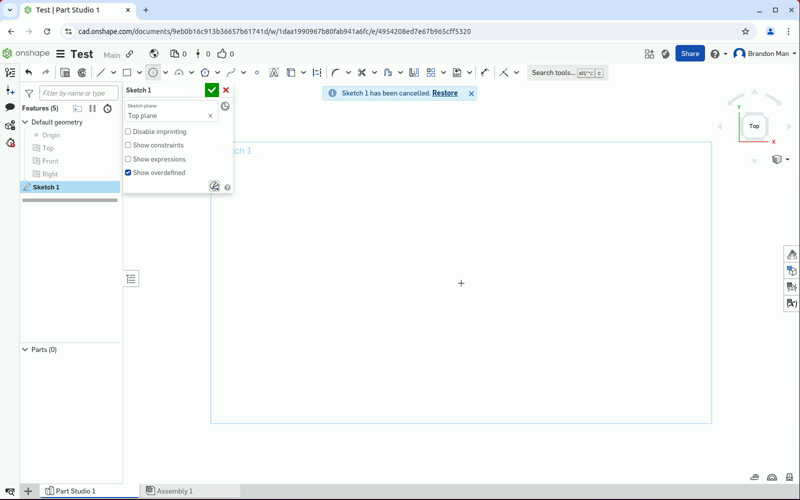
key_up(shift)
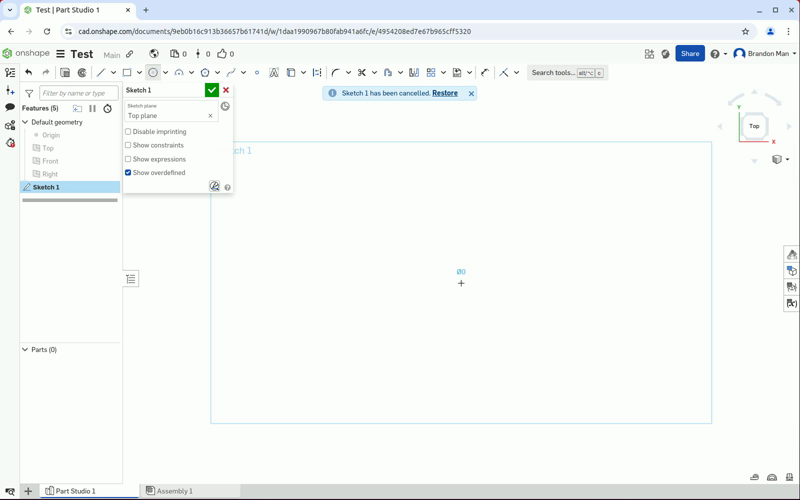
mouse_move(480, 282)
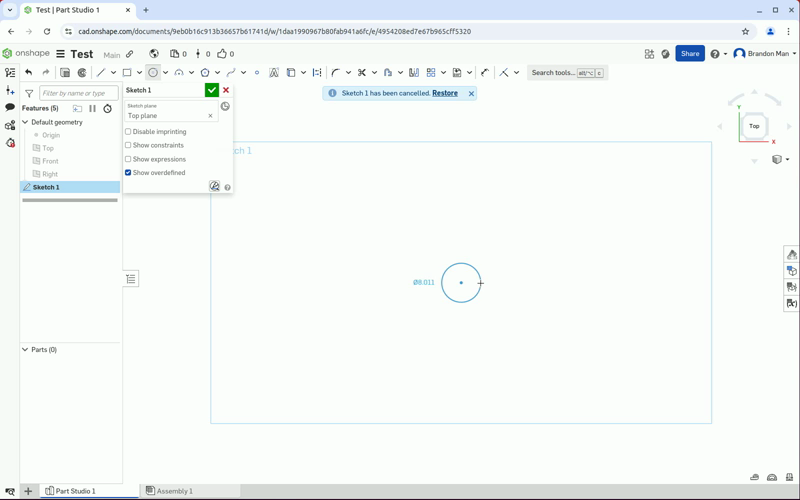
click(480, 282)
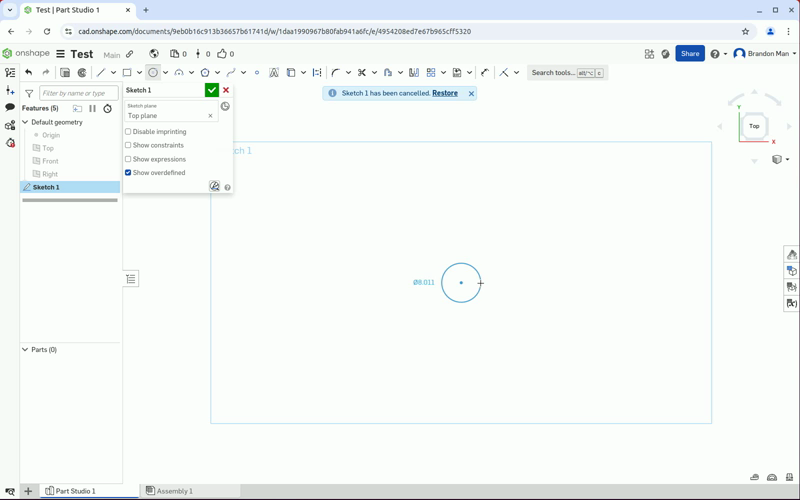
key(esc)
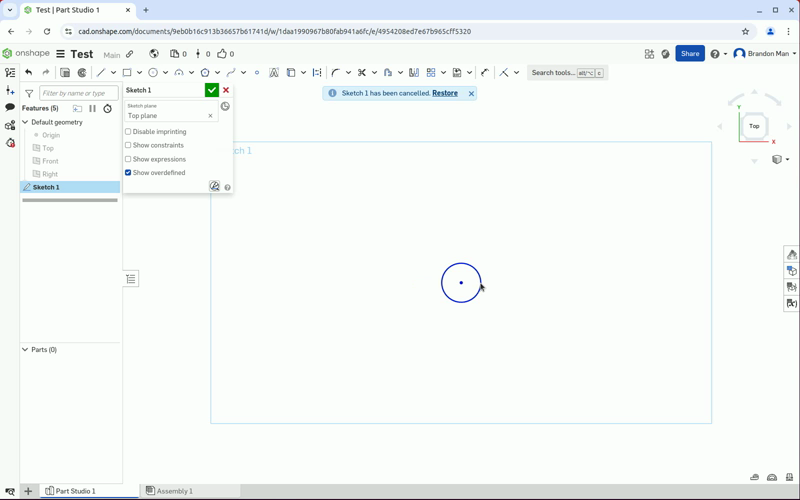
mouse_move(450, 287)
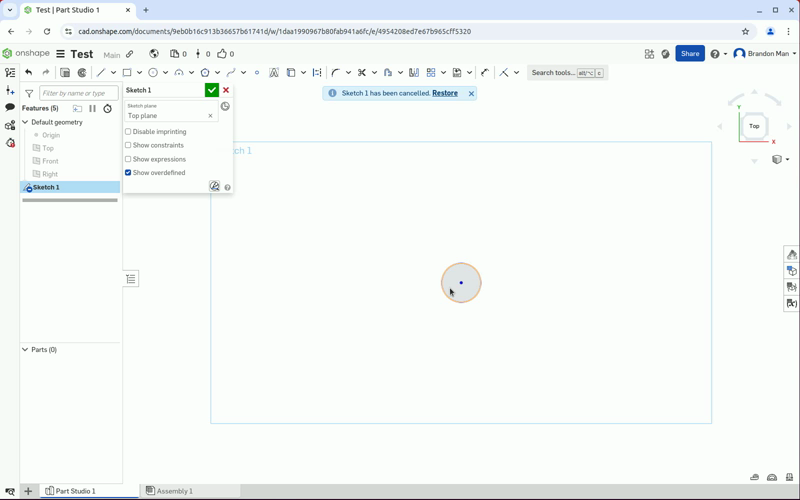
scroll(6)
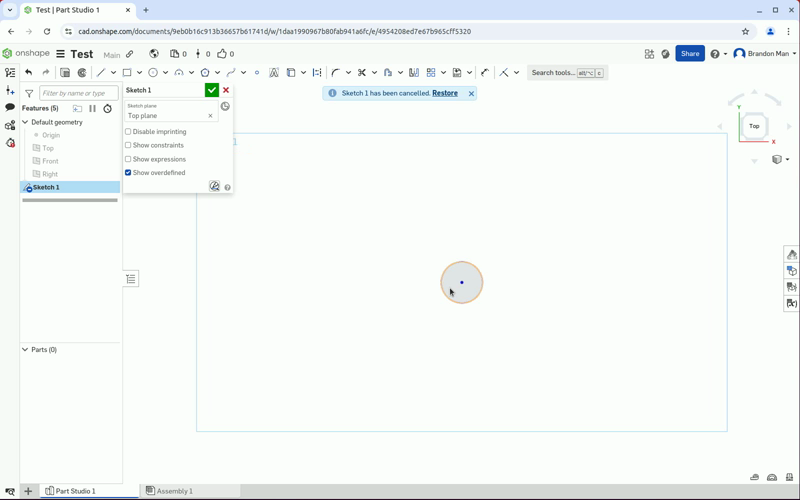
scroll(6)
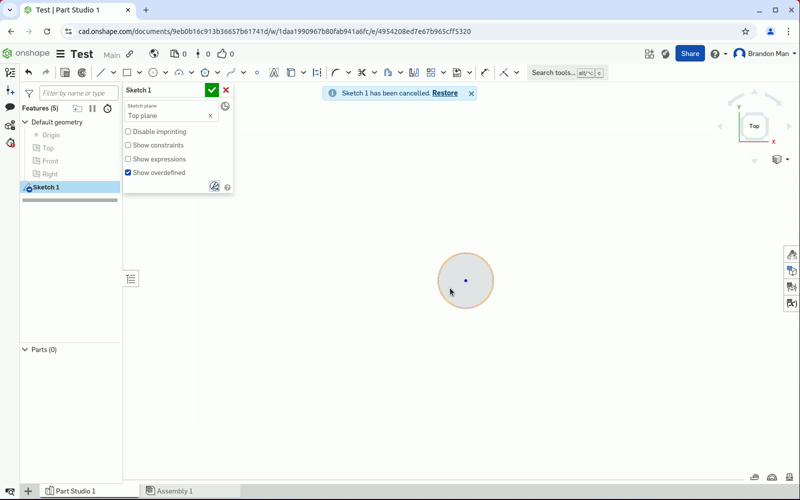
scroll(6)
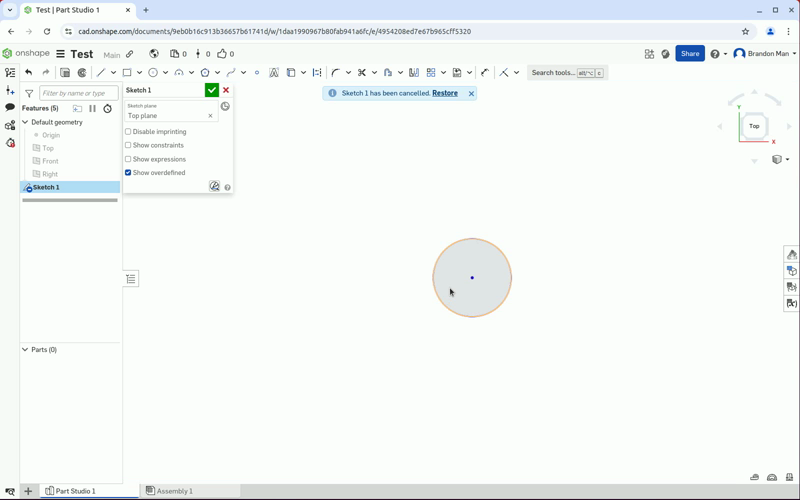
scroll(6)
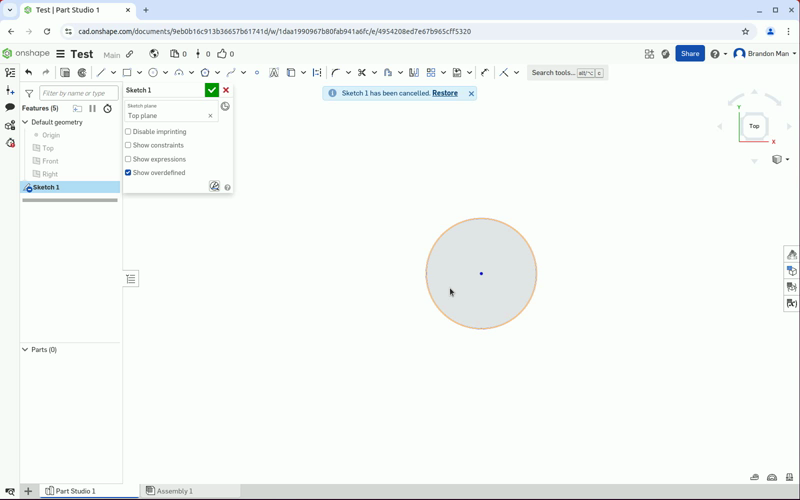
scroll(6)
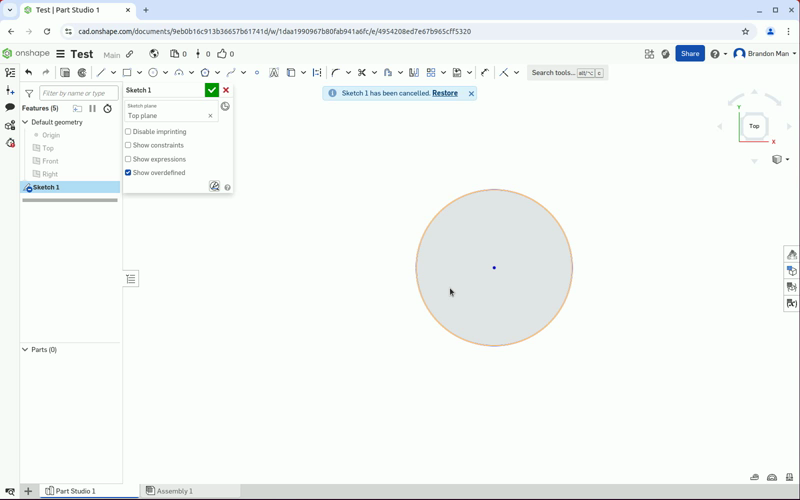
scroll(6)
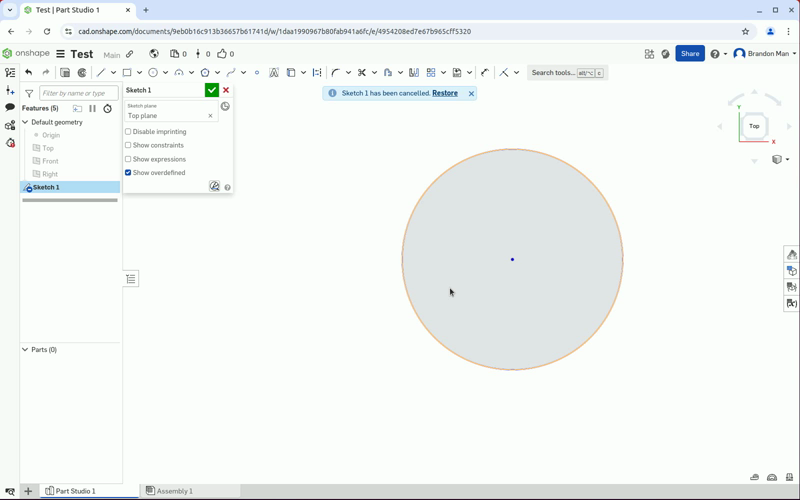
scroll(6)
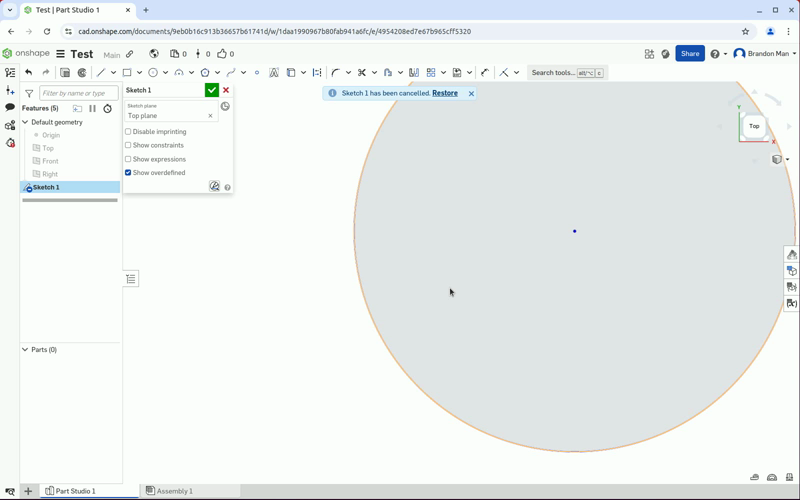
click(450, 287)
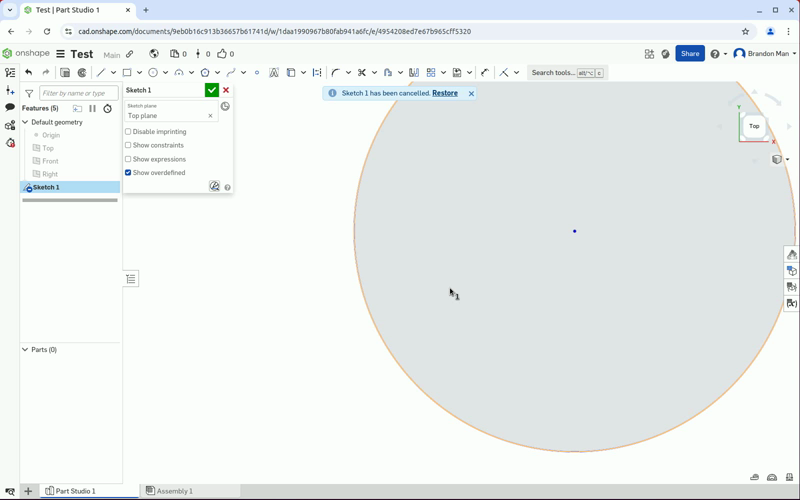
scroll(-6)
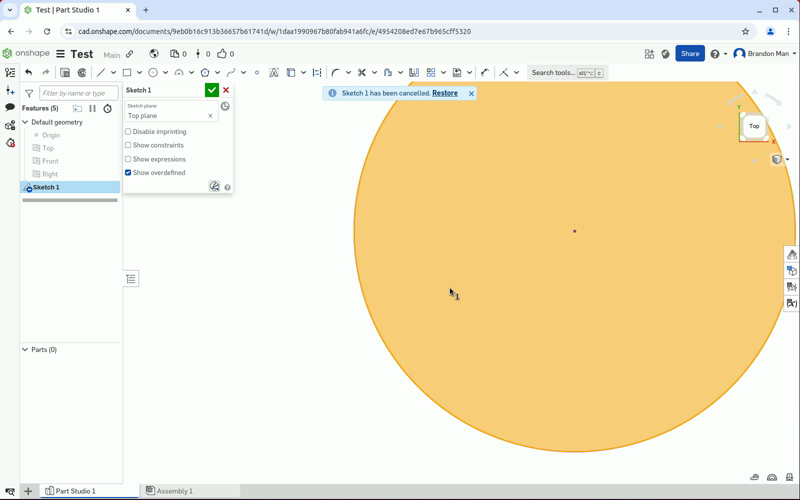
scroll(-6)
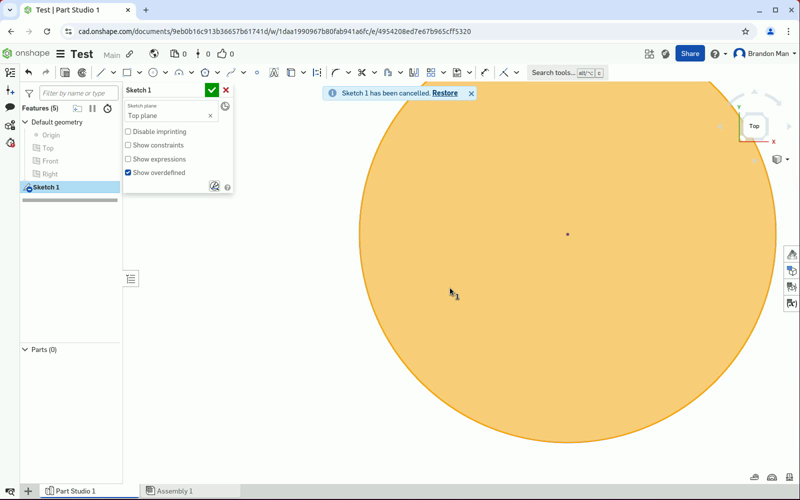
scroll(-6)
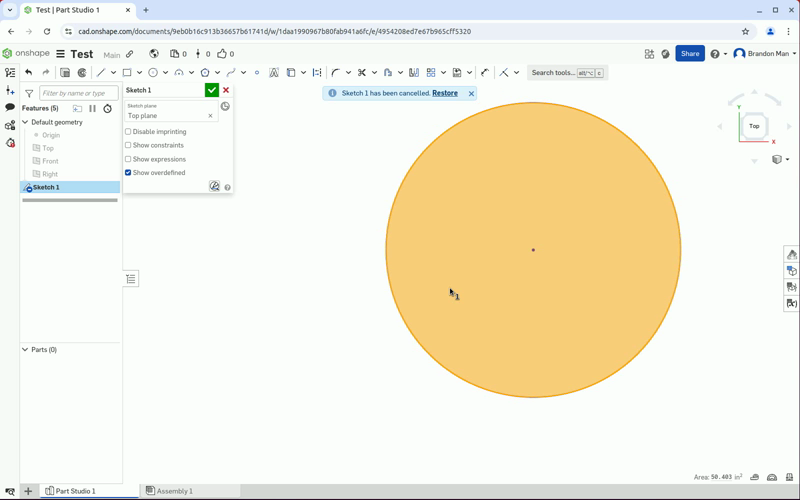
scroll(-6)
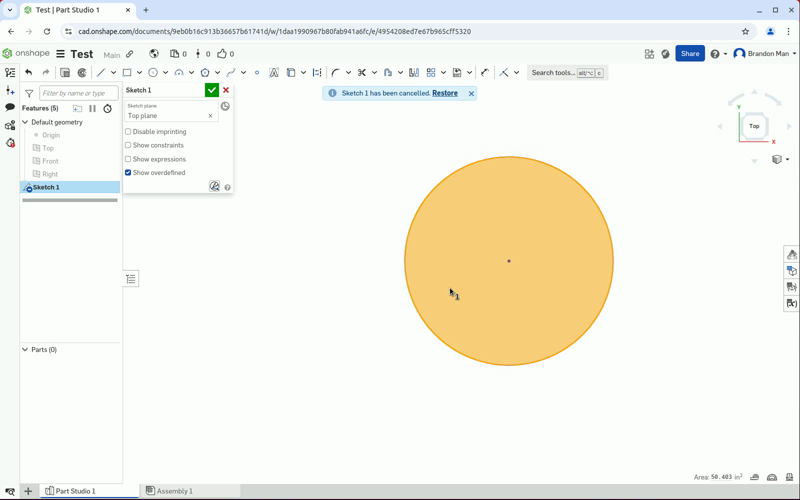
scroll(-6)
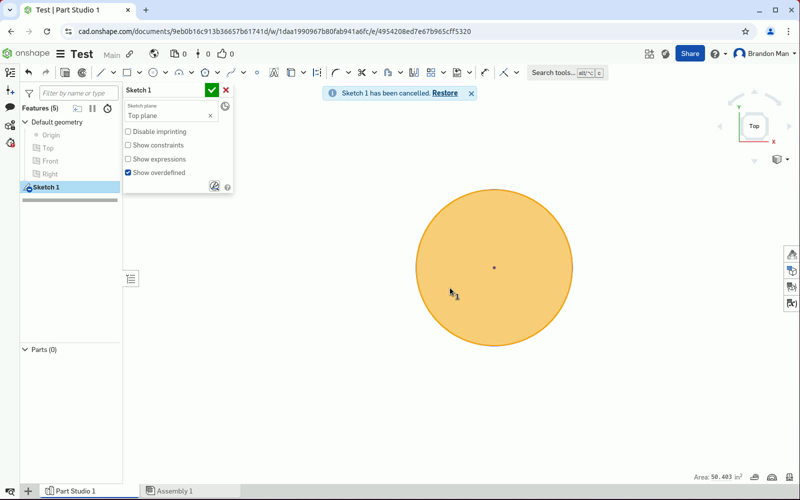
scroll(-6)
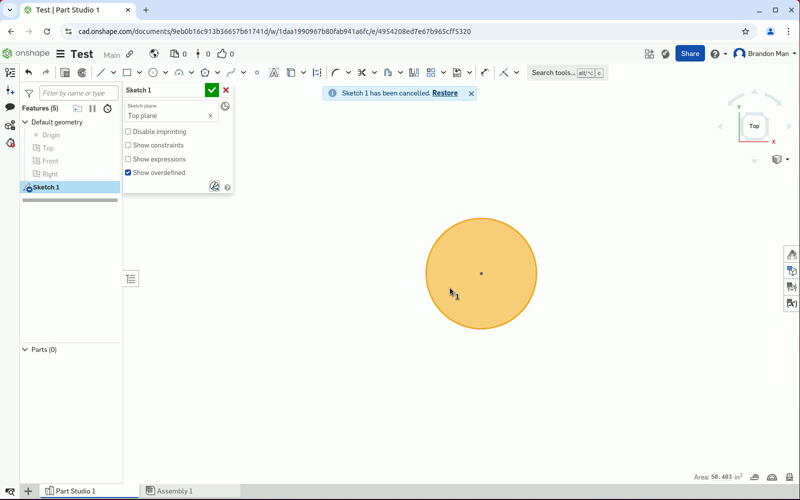
scroll(-6)
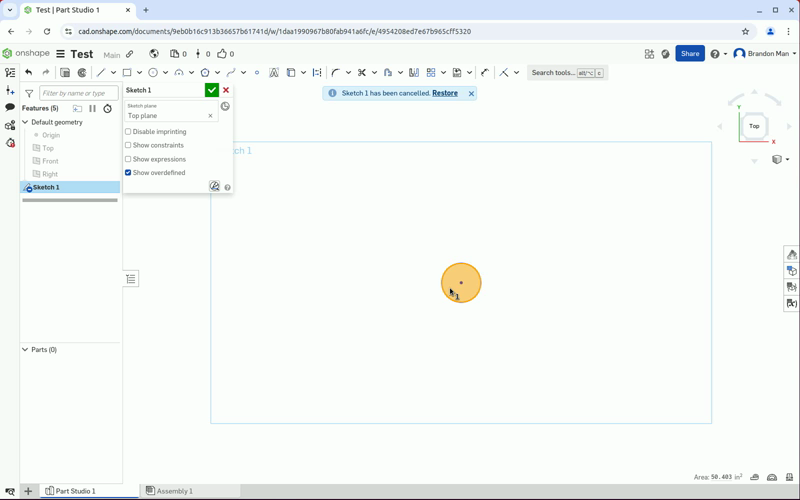
mouse_move(73, 352)
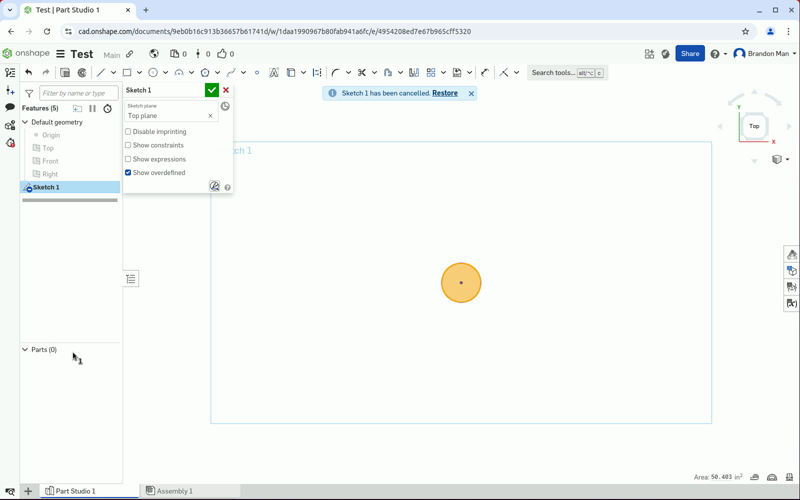
key(shift+y)
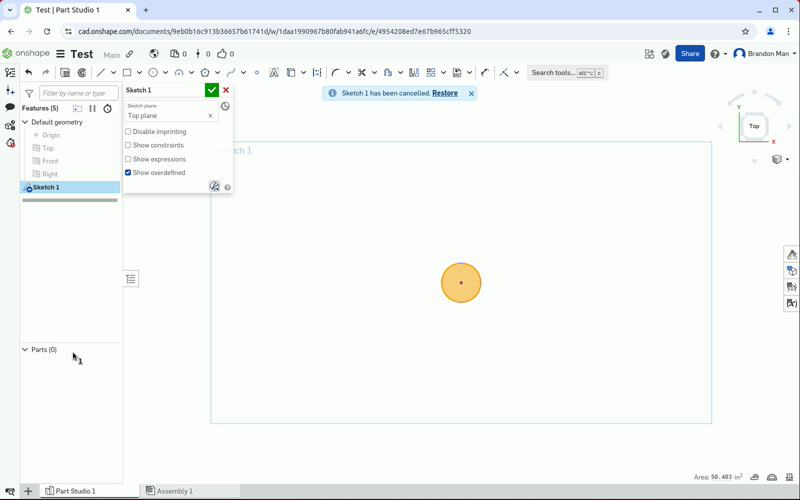
key(shift+e)
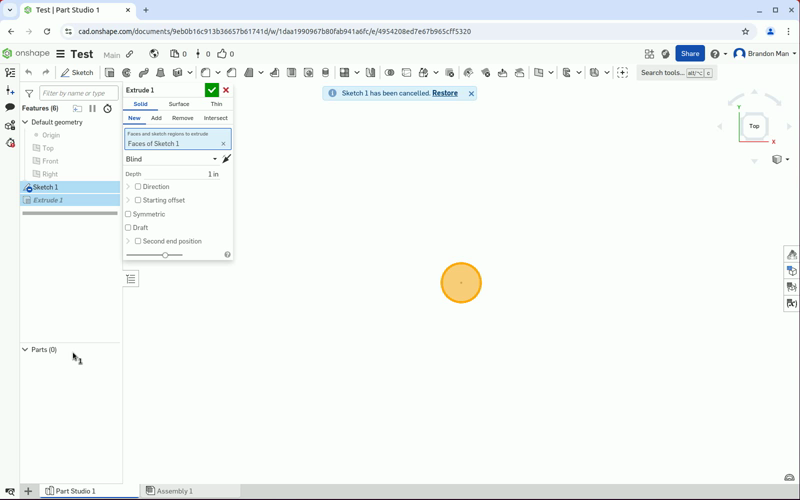
mouse_move(143, 106)
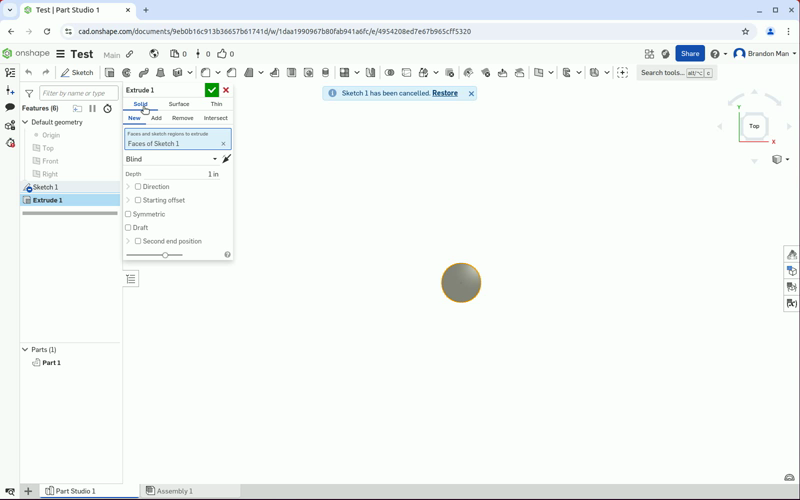
click(143, 106)
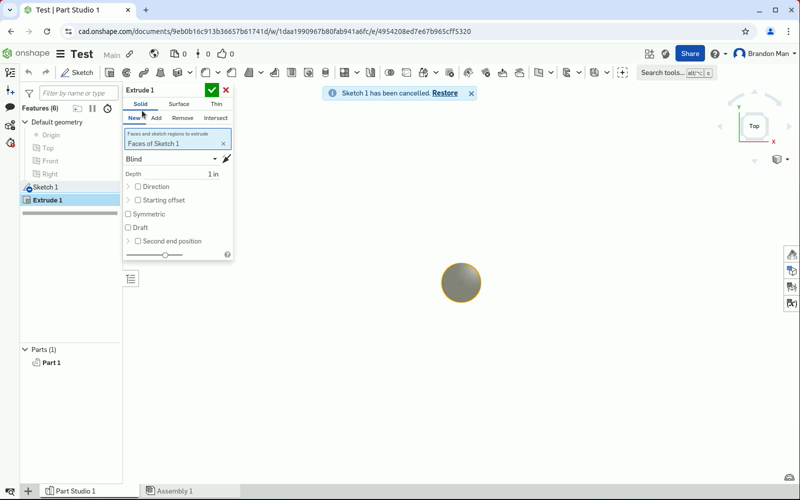
mouse_move(137, 120)
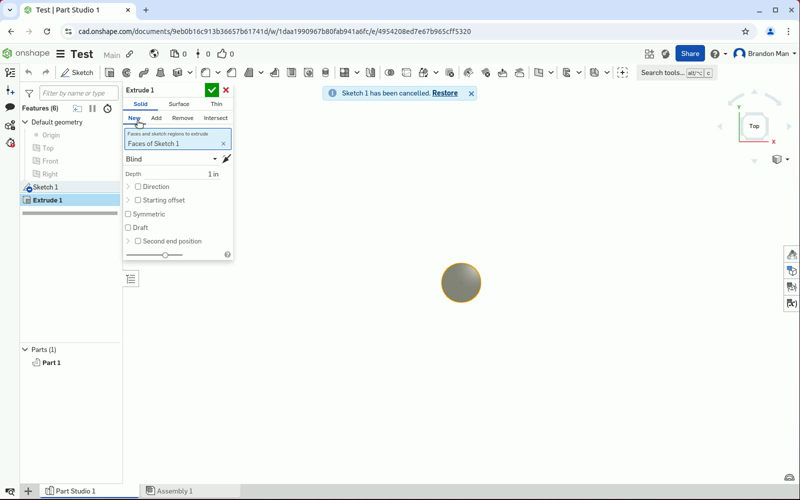
click(137, 120)
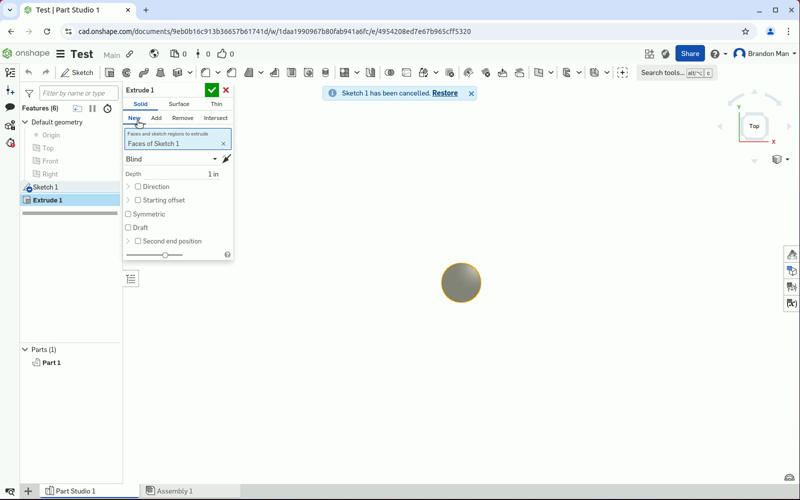
key(tab, 4)
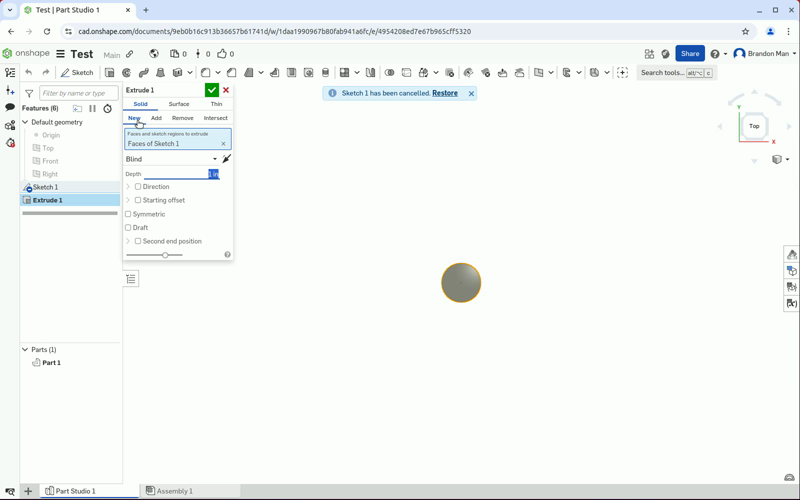
text(23.108)
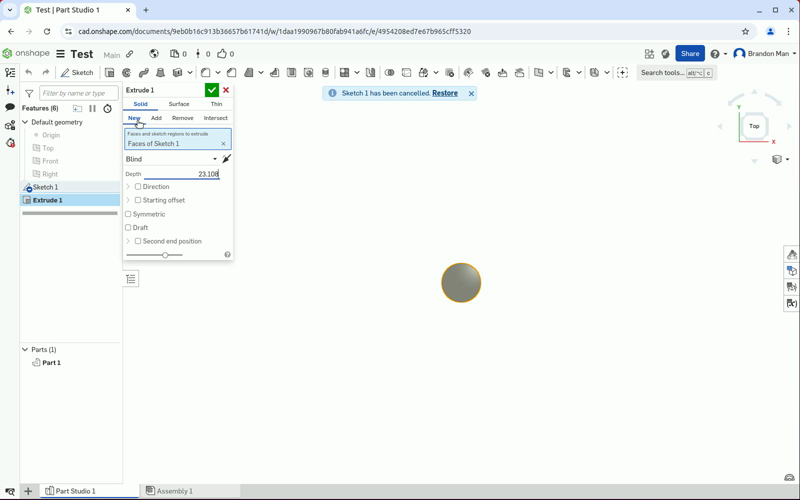
key(enter)
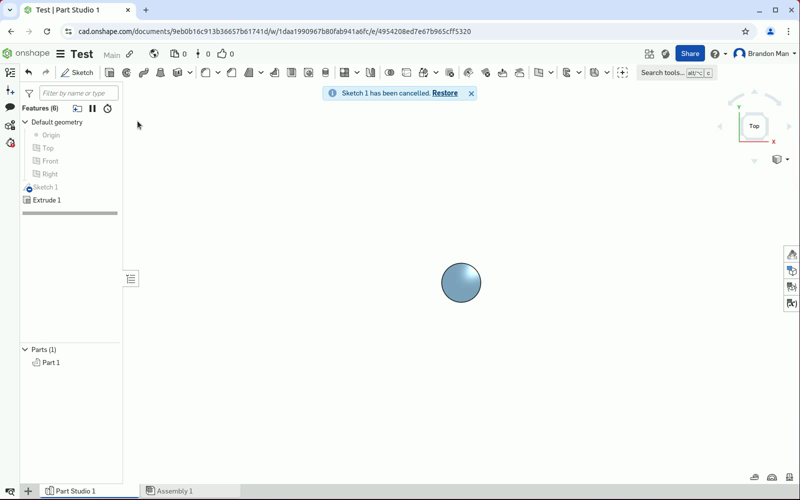
key(shift+h)
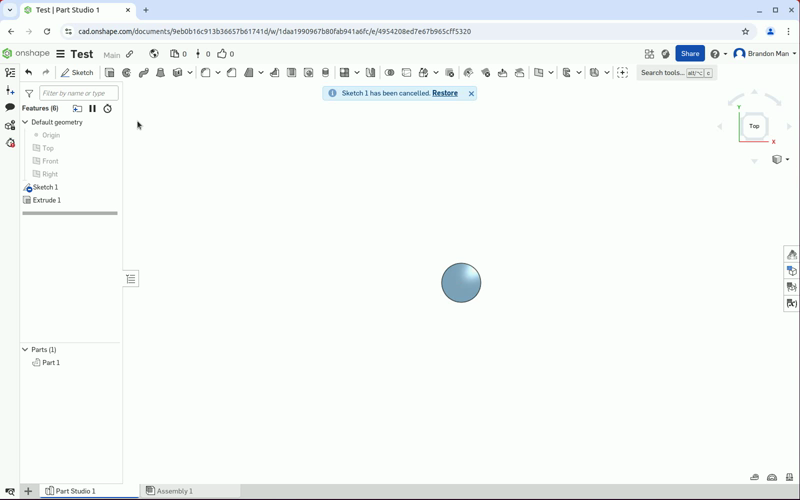
key(shift+h)
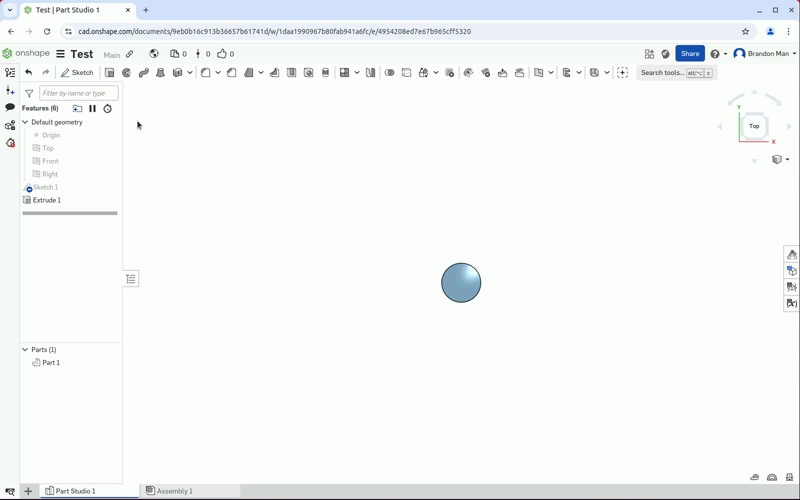
mouse_move(73, 189)
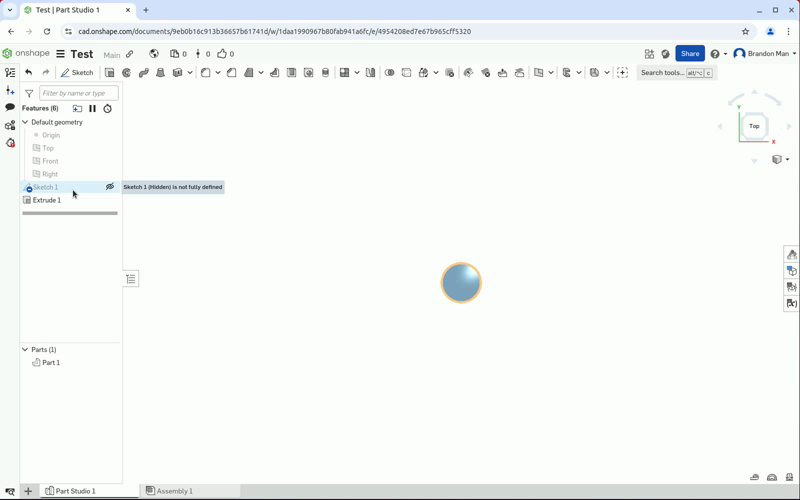
click(73, 189)
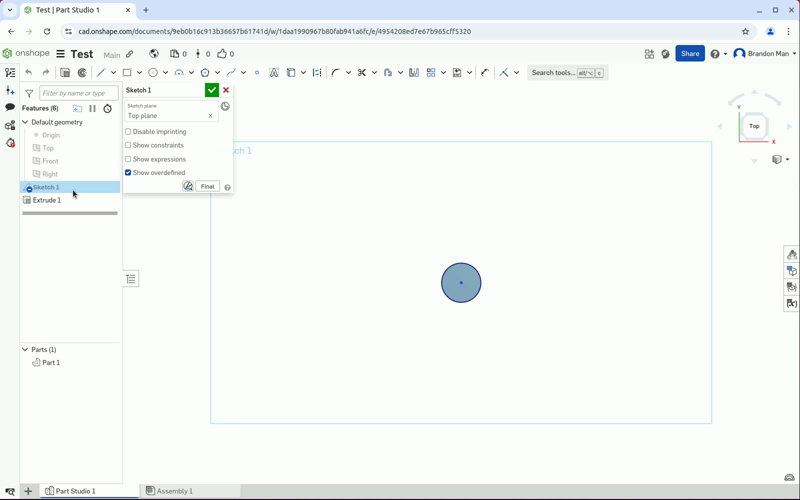
mouse_move(229, 92)
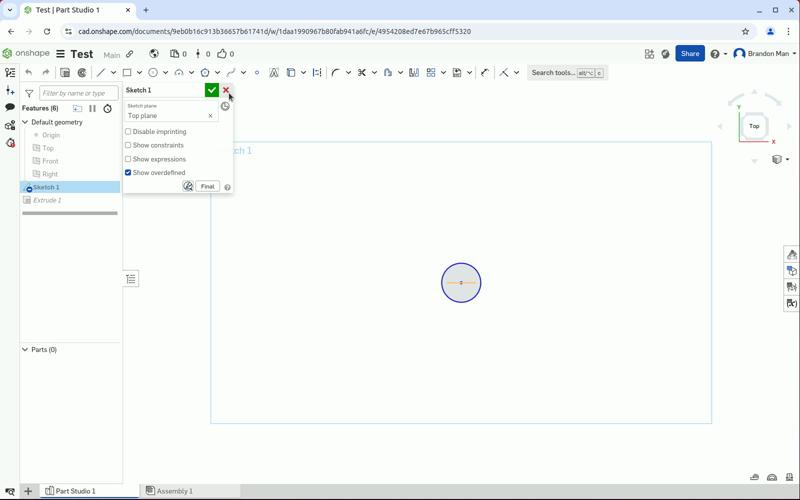
click(229, 92)
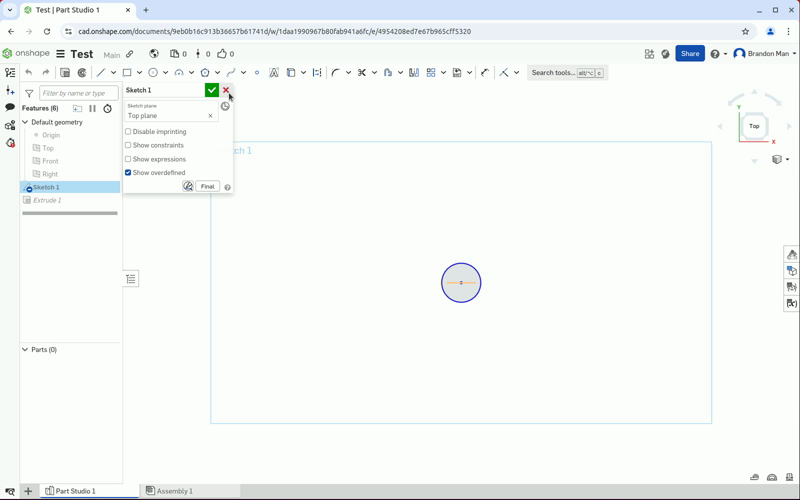
key(shift+s)
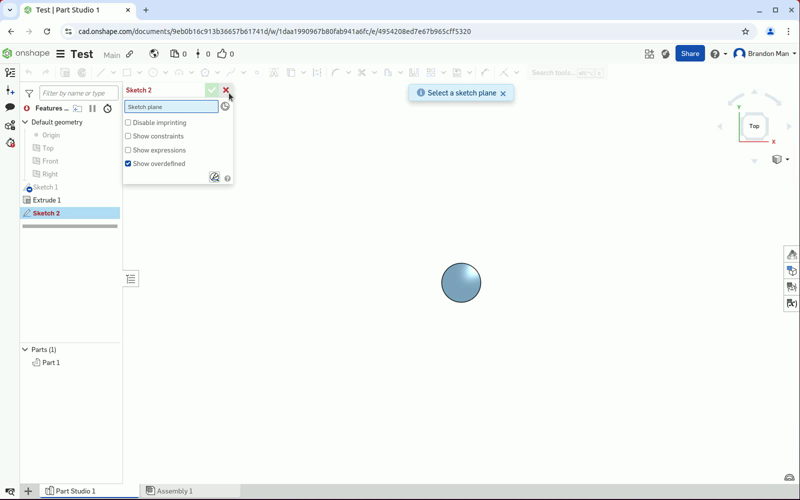
mouse_move(73, 150)
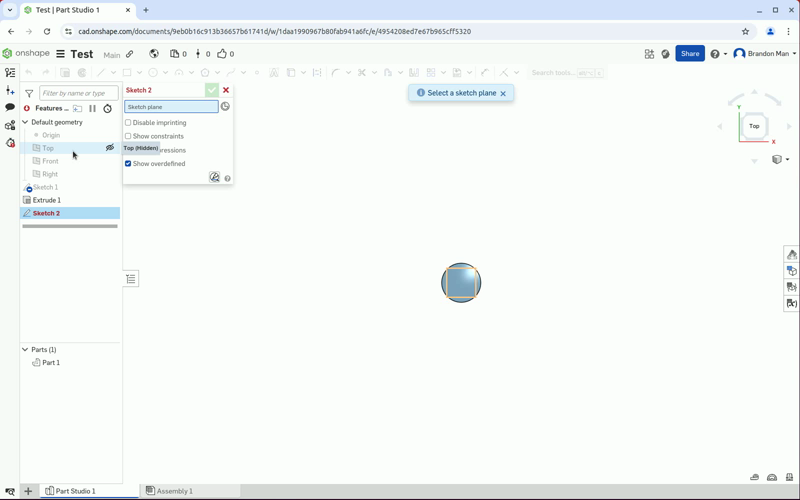
click(73, 150)
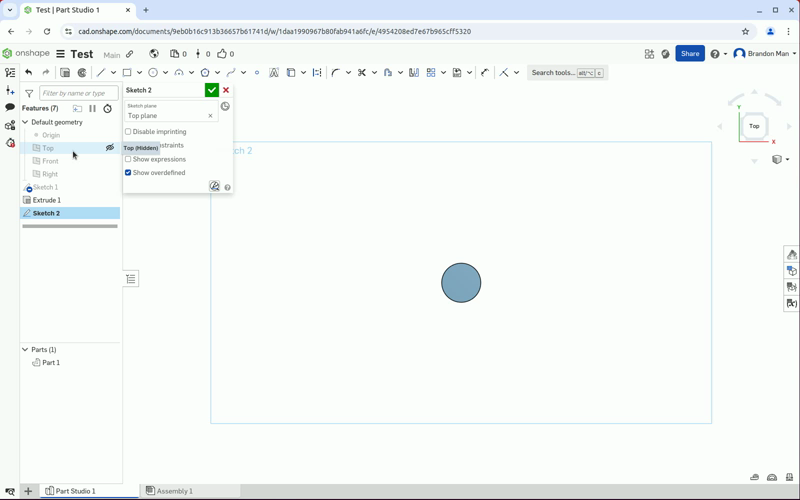
mouse_move(73, 352)
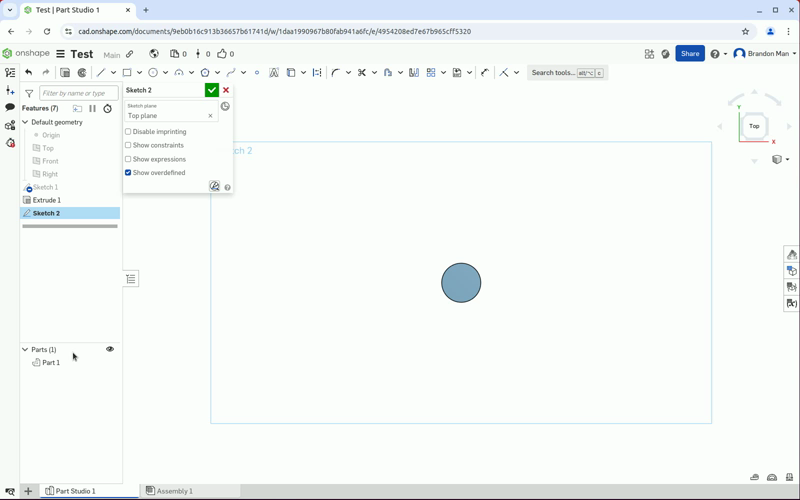
key(y)
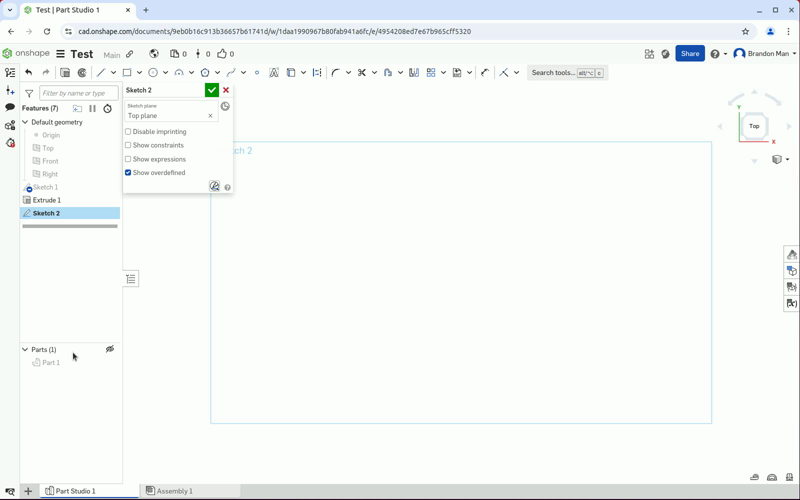
key(a)
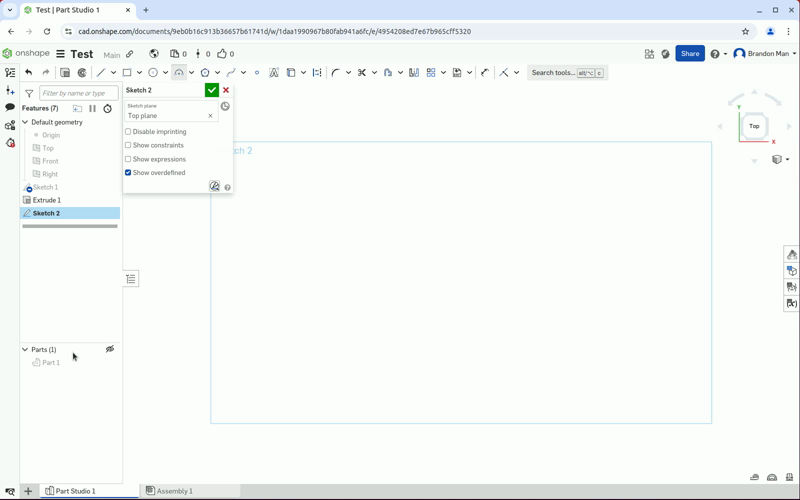
key_down(shift)
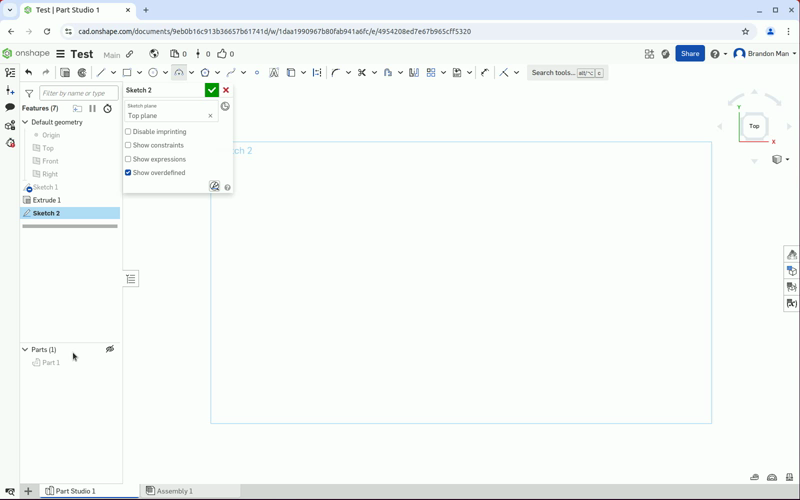
mouse_move(458, 264)
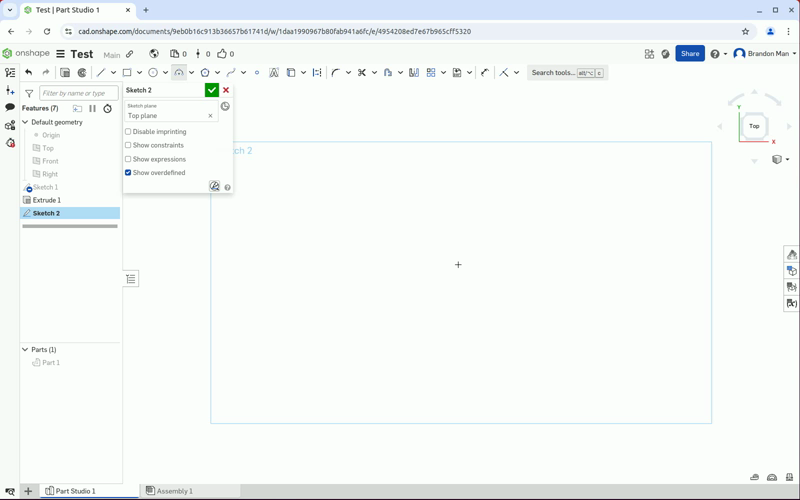
click(458, 264)
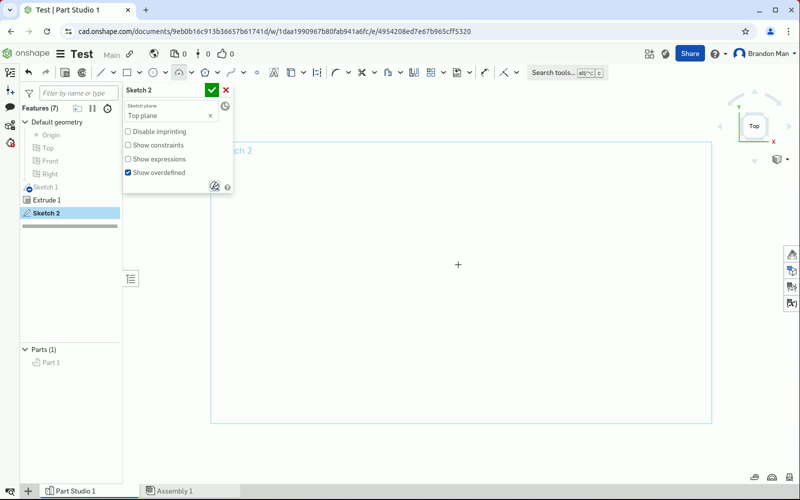
key_up(shift)
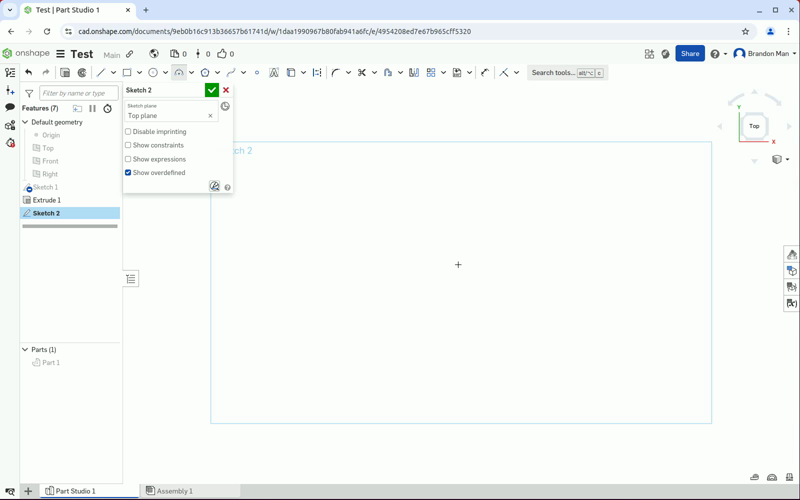
key_down(shift)
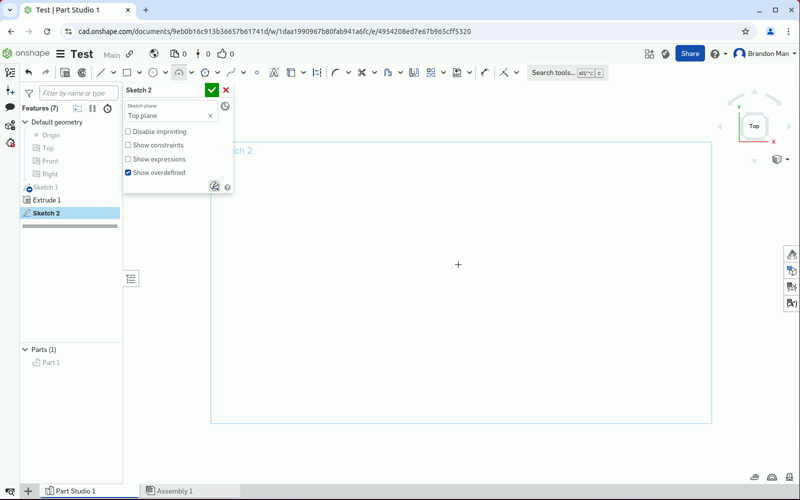
mouse_move(464, 264)
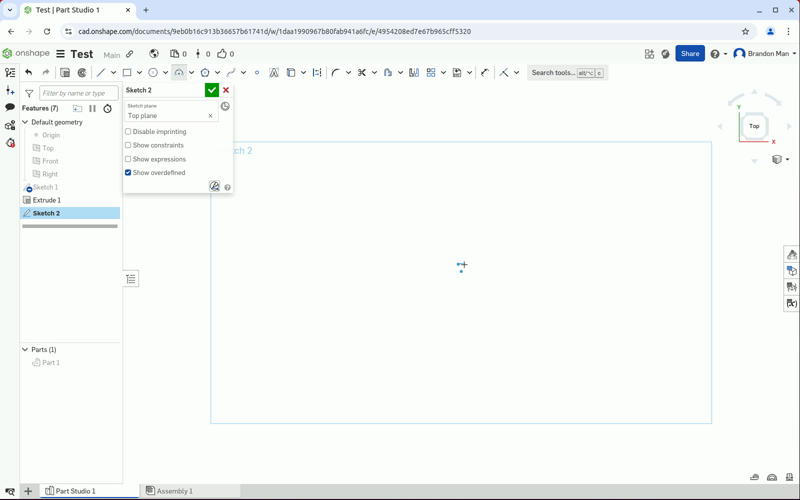
scroll(6)
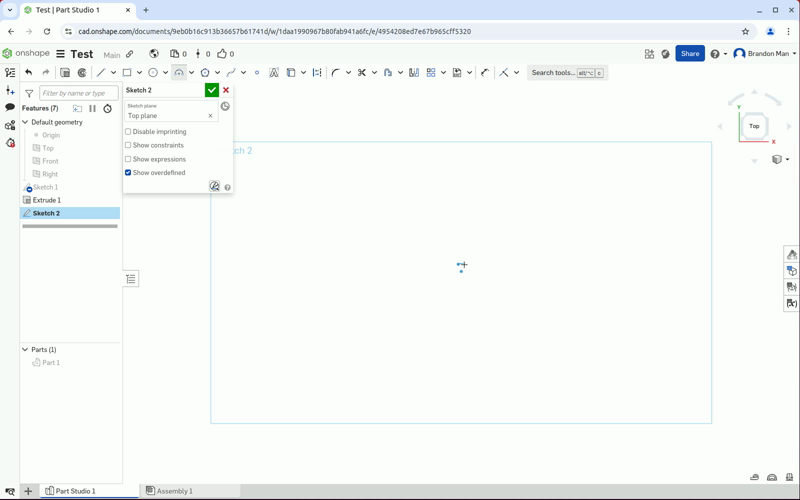
scroll(6)
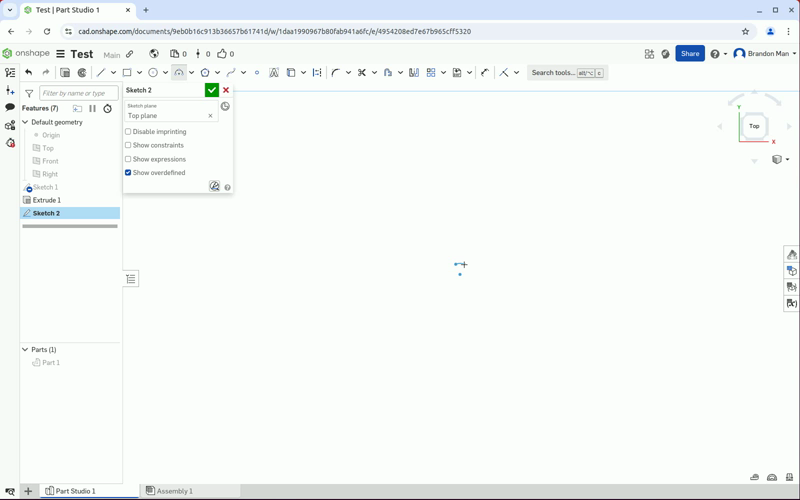
scroll(6)
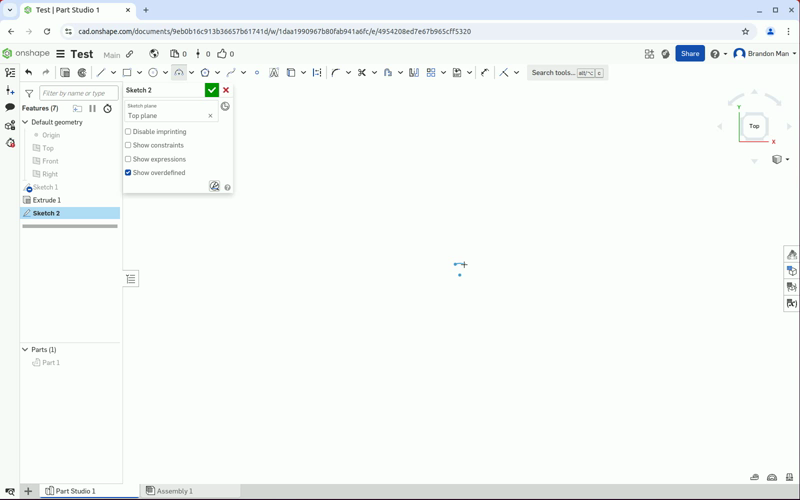
scroll(6)
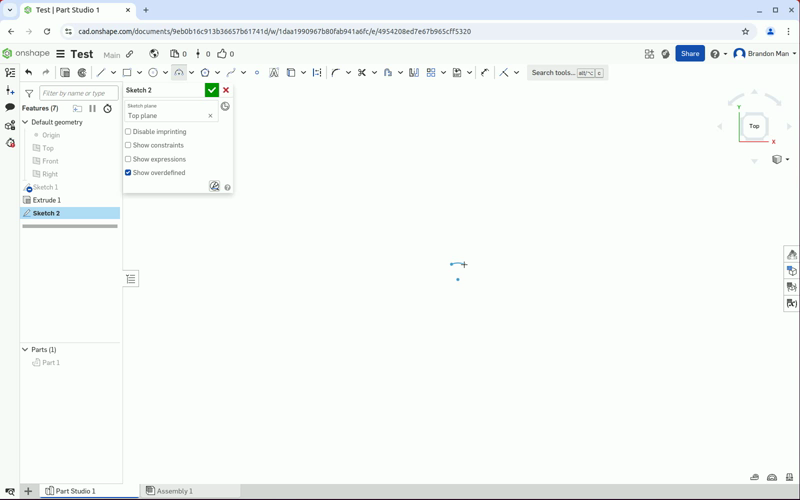
scroll(6)
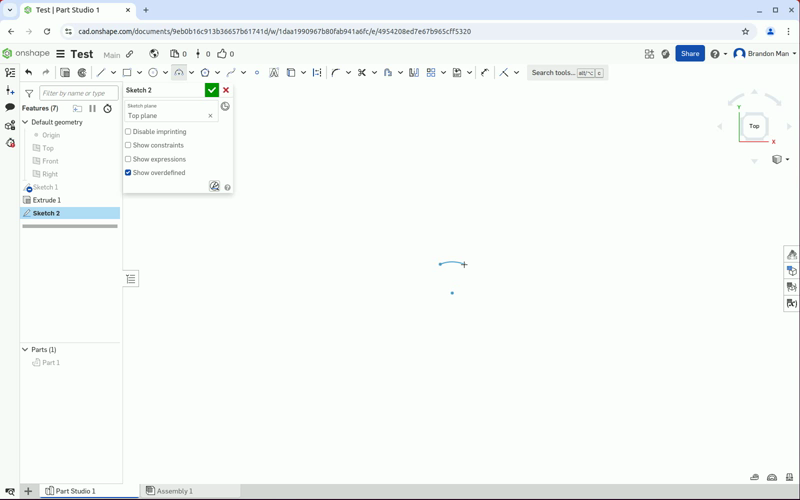
scroll(6)
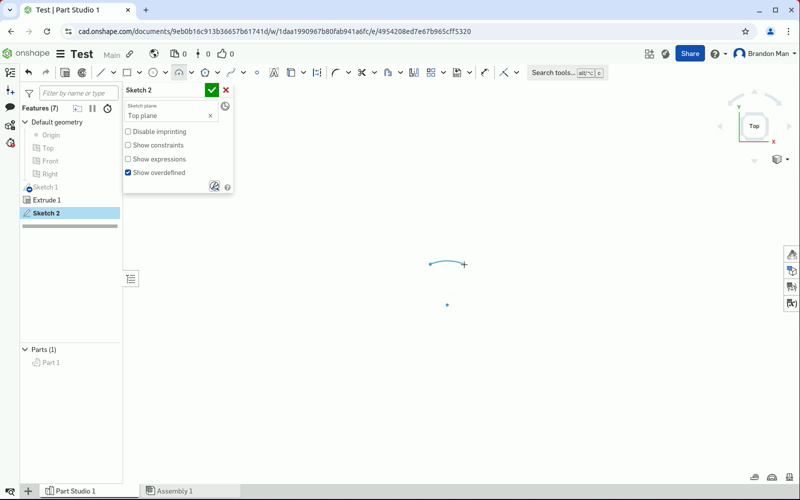
scroll(6)
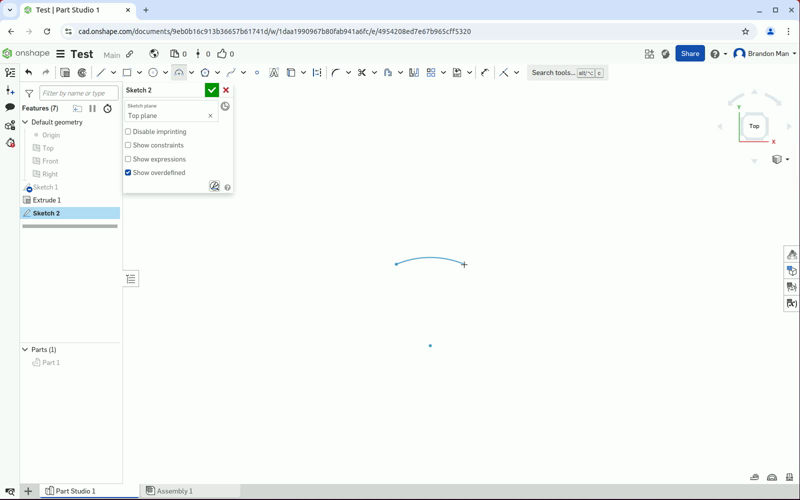
click(464, 264)
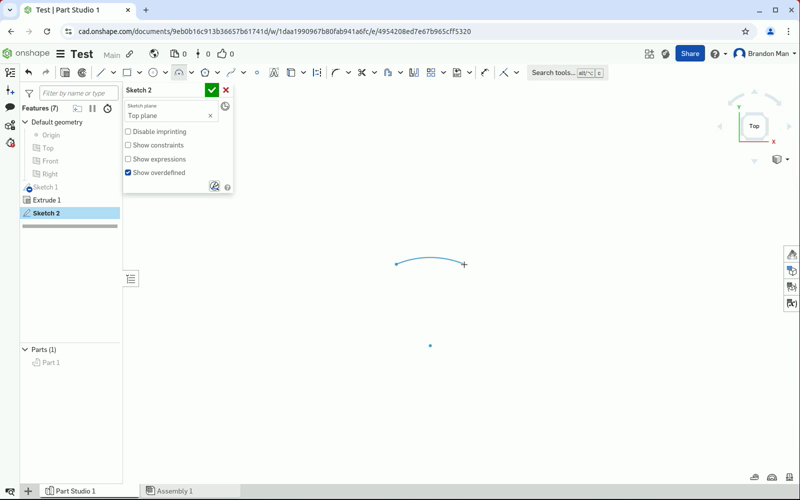
scroll(-6)
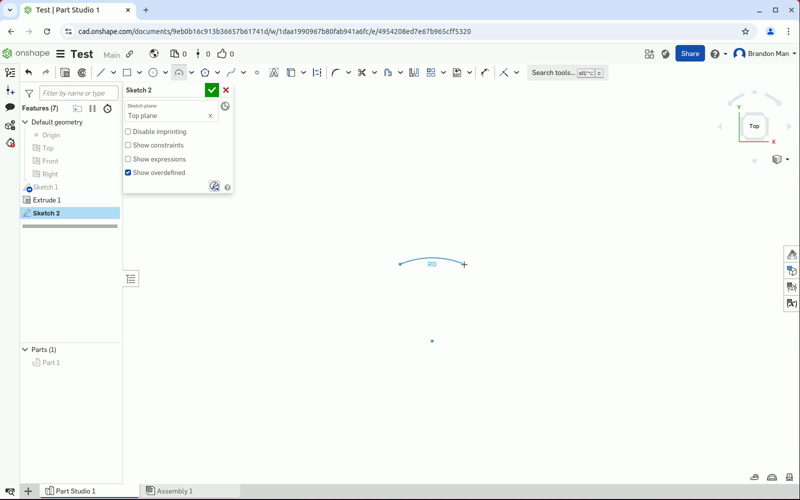
scroll(-6)
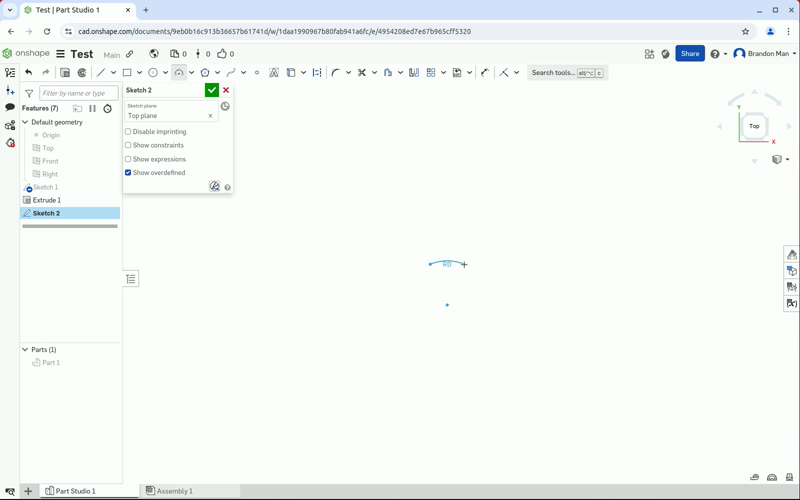
scroll(-6)
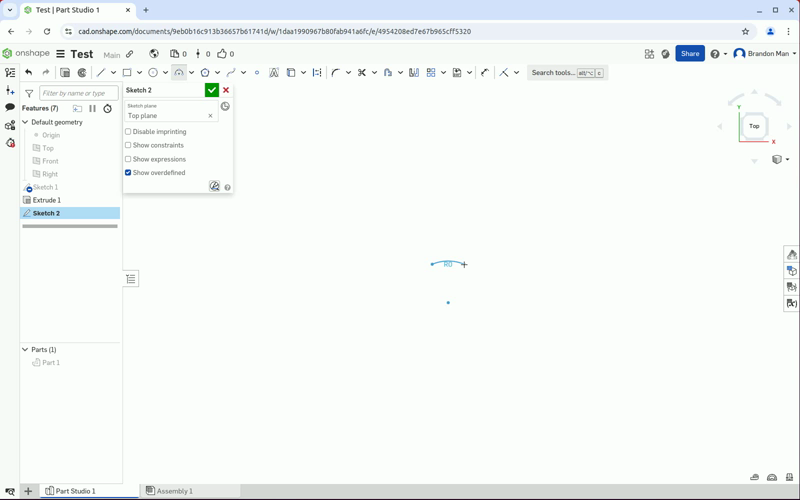
scroll(-6)
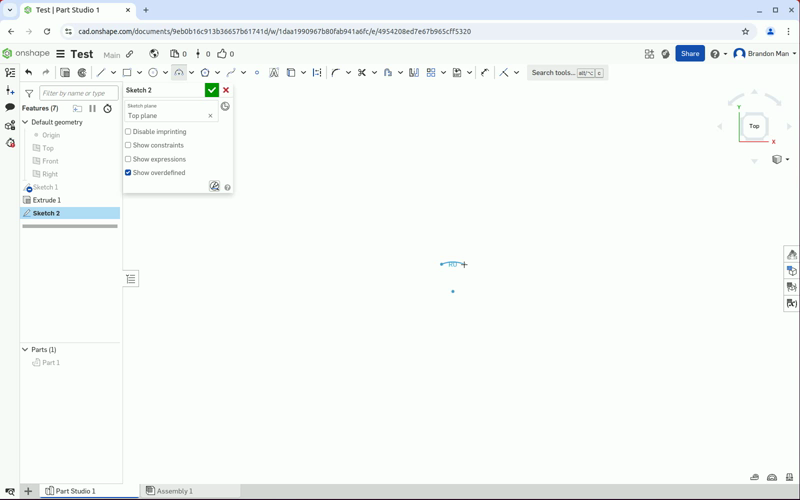
scroll(-6)
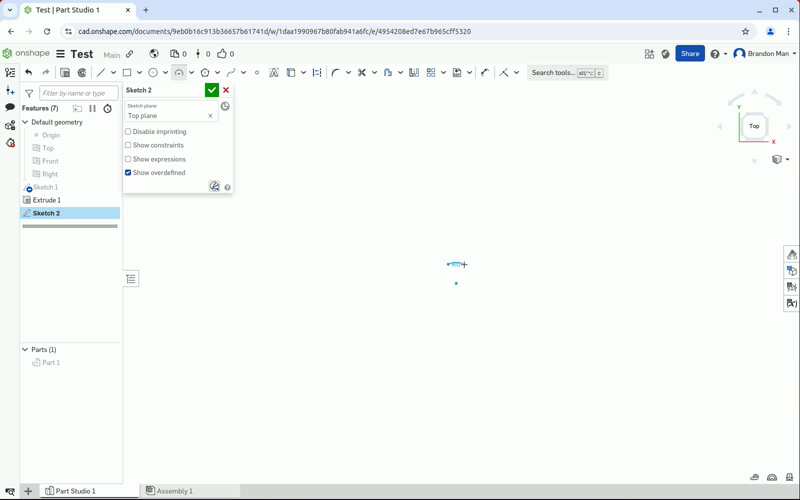
scroll(-6)
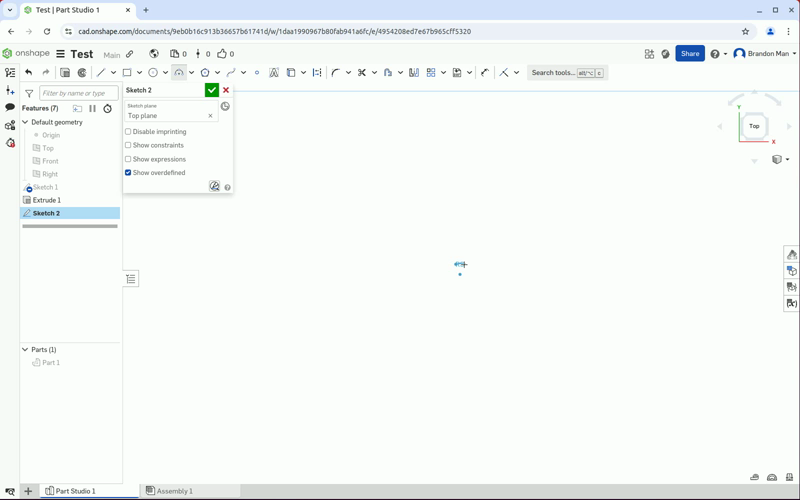
scroll(-6)
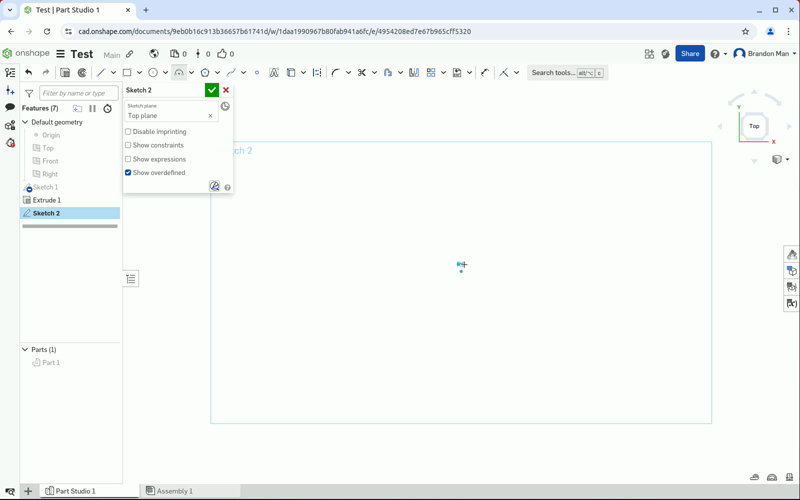
mouse_move(461, 263)
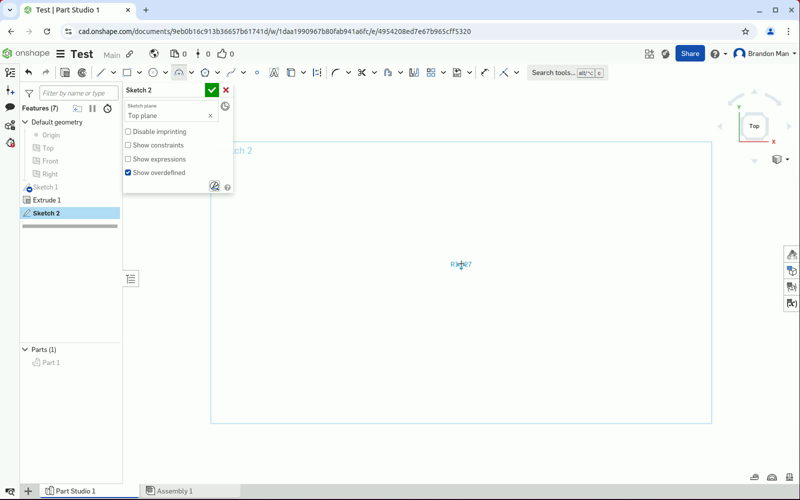
scroll(6)
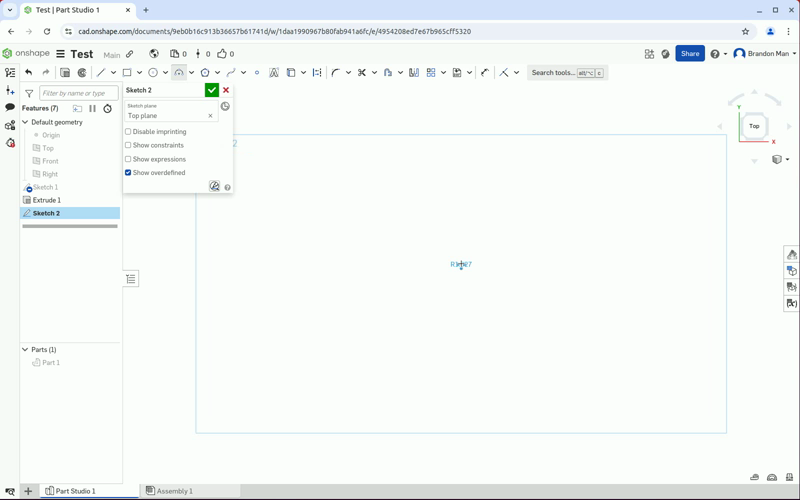
scroll(6)
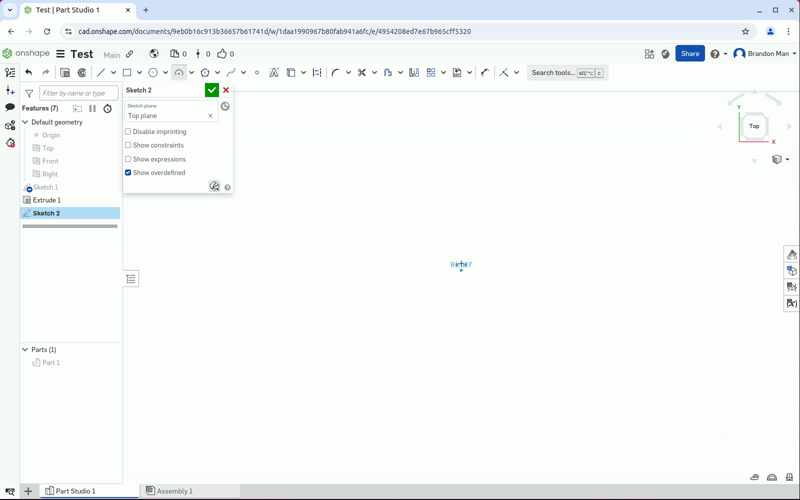
scroll(6)
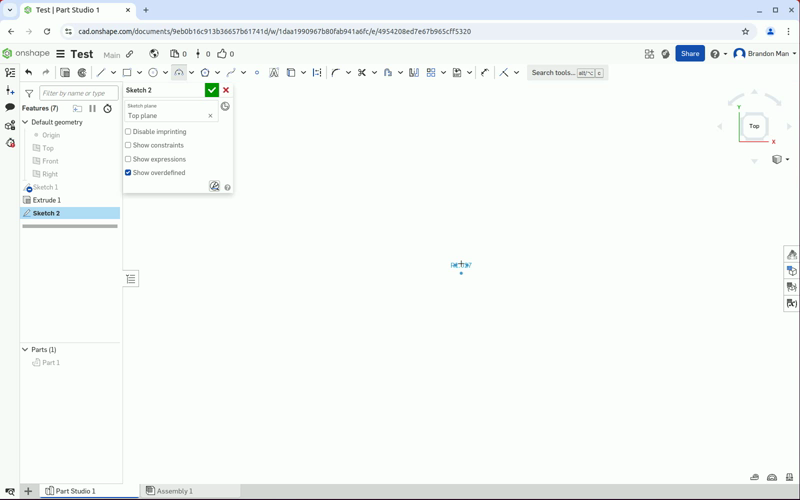
scroll(6)
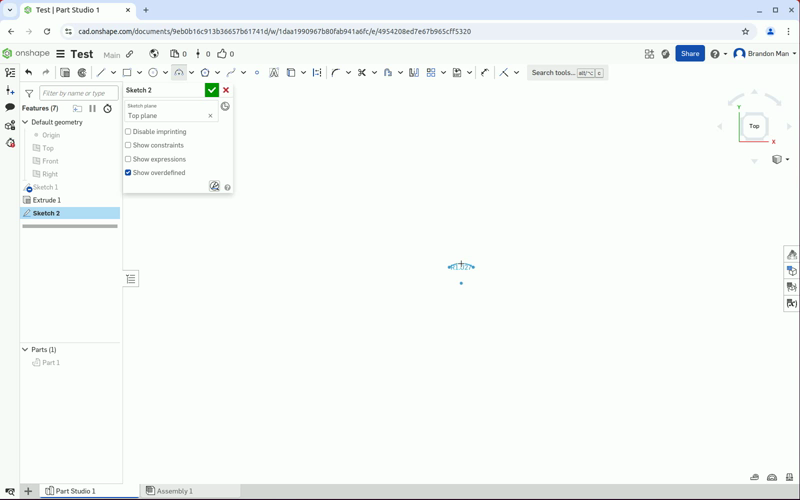
scroll(6)
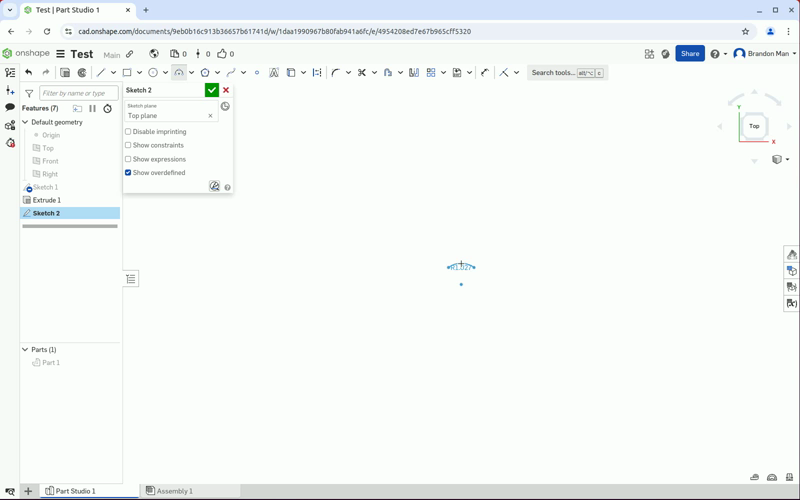
scroll(6)
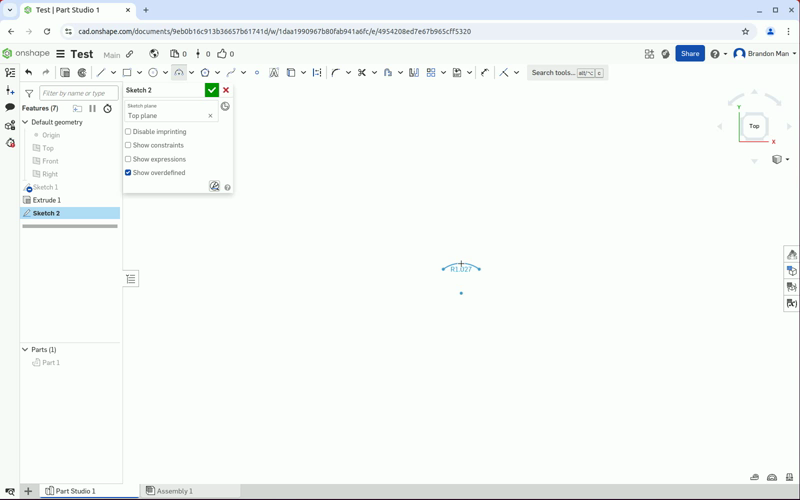
scroll(6)
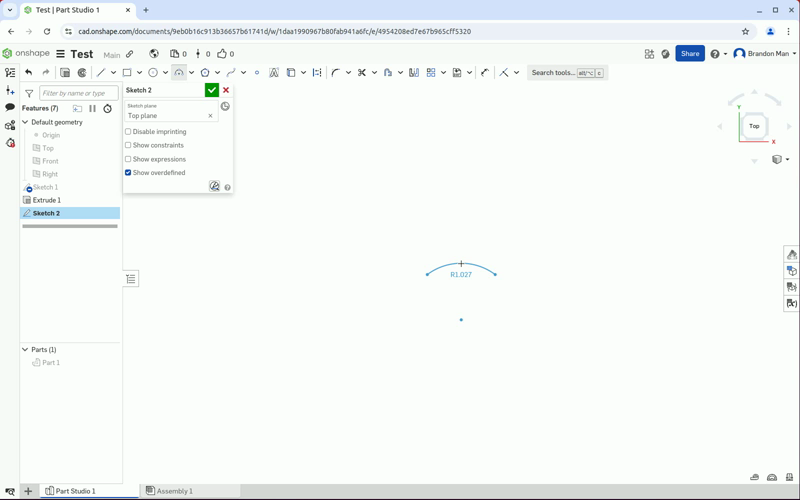
click(461, 263)
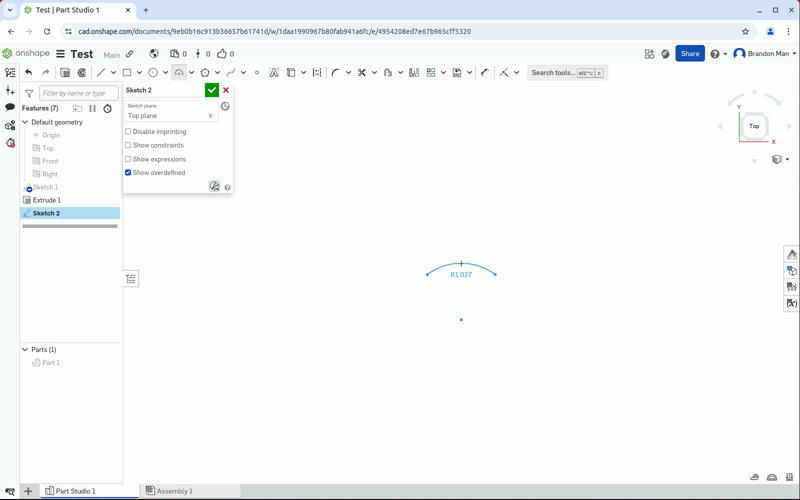
scroll(-6)
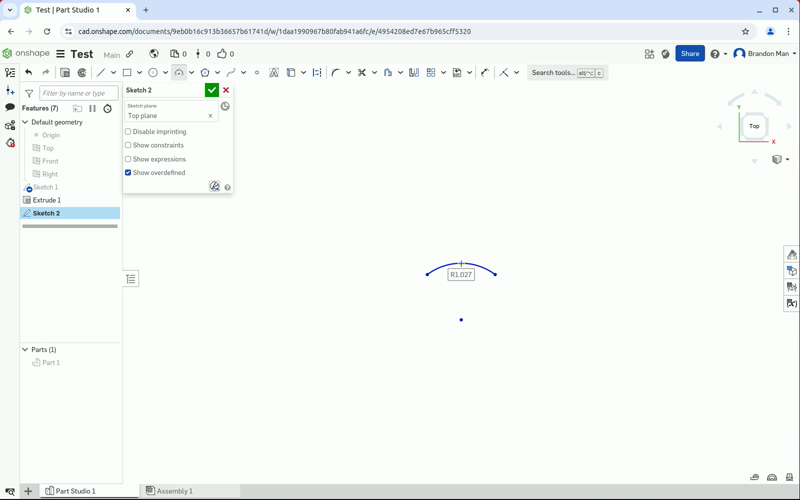
scroll(-6)
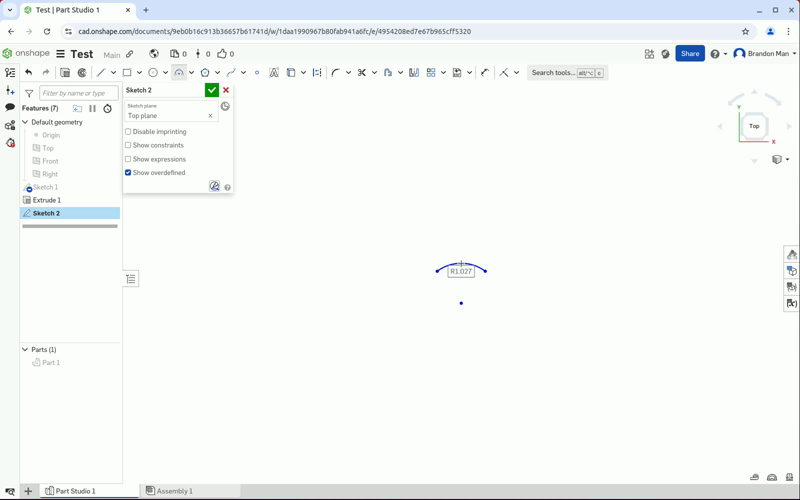
scroll(-6)
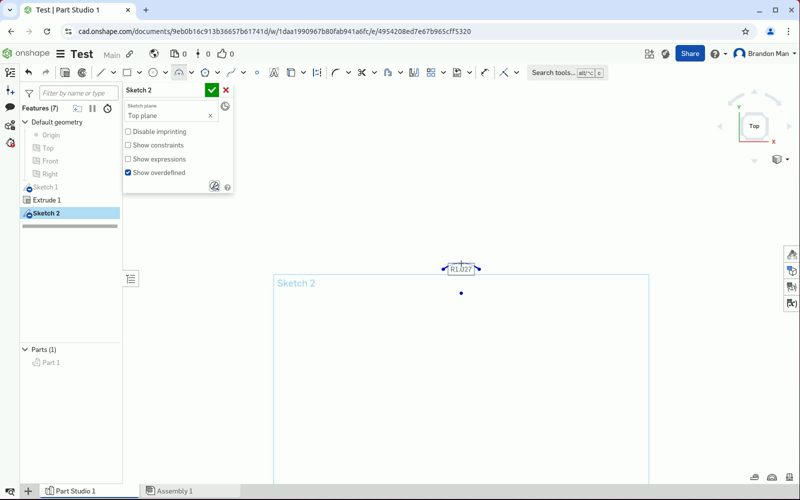
scroll(-6)
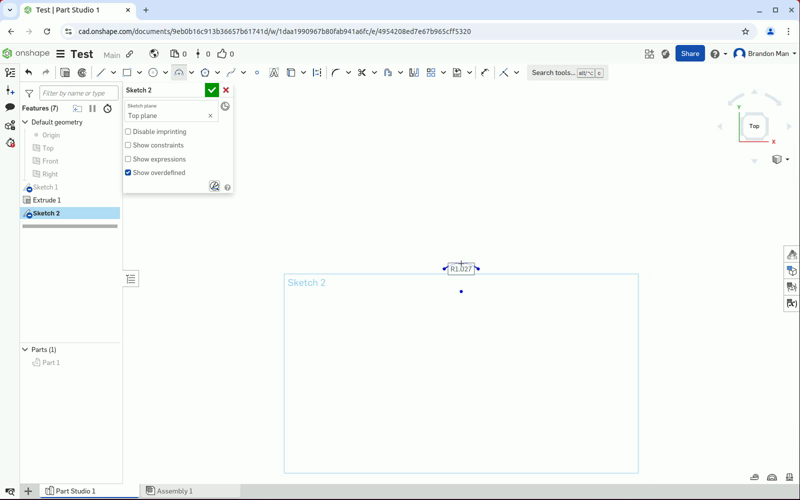
scroll(-6)
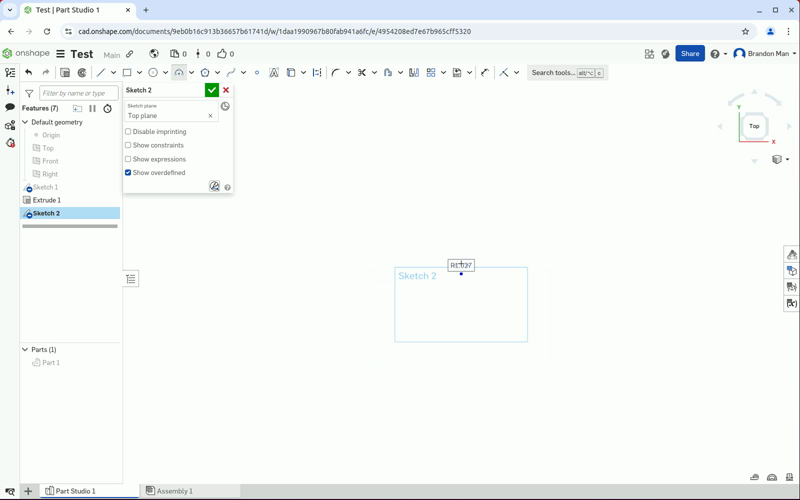
scroll(-6)
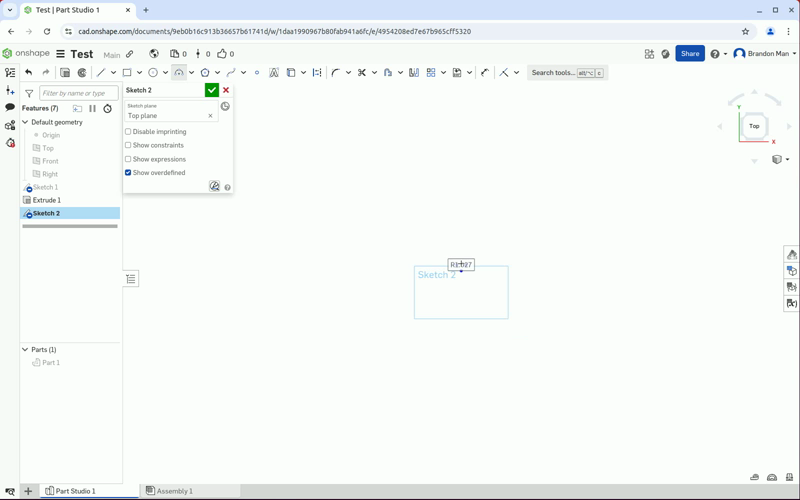
scroll(-6)
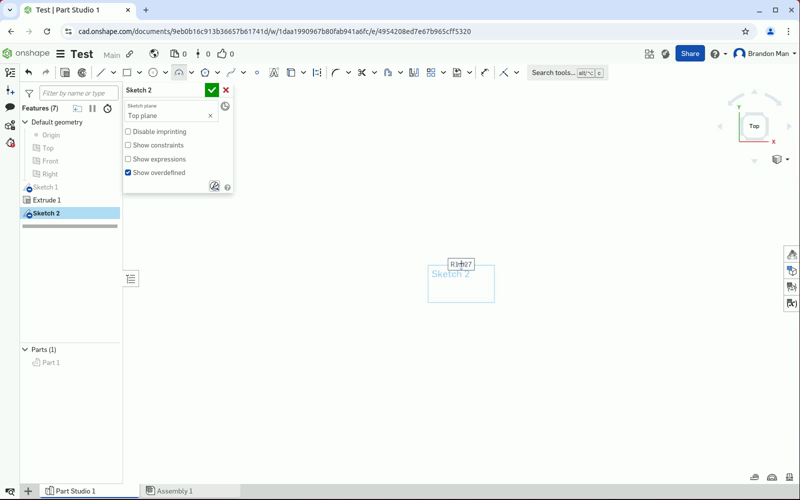
key_up(shift)
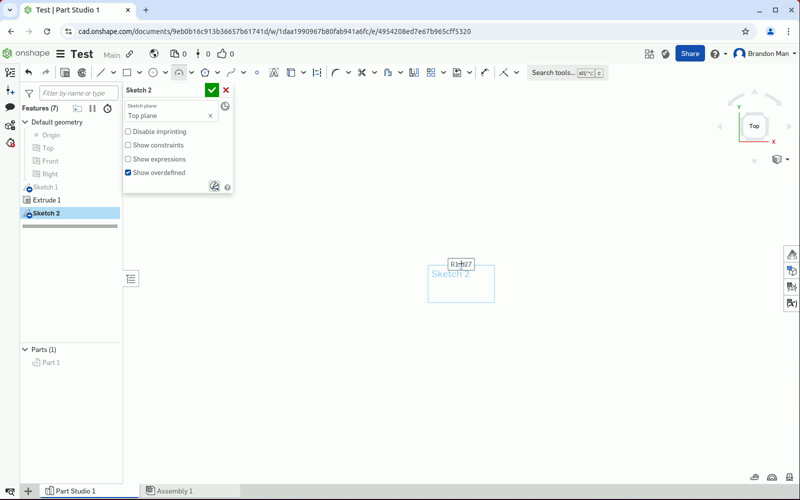
key(esc)
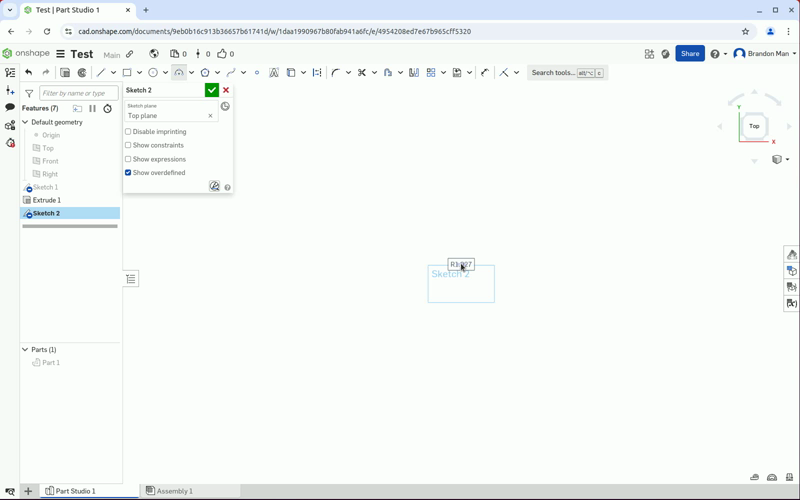
key(l)
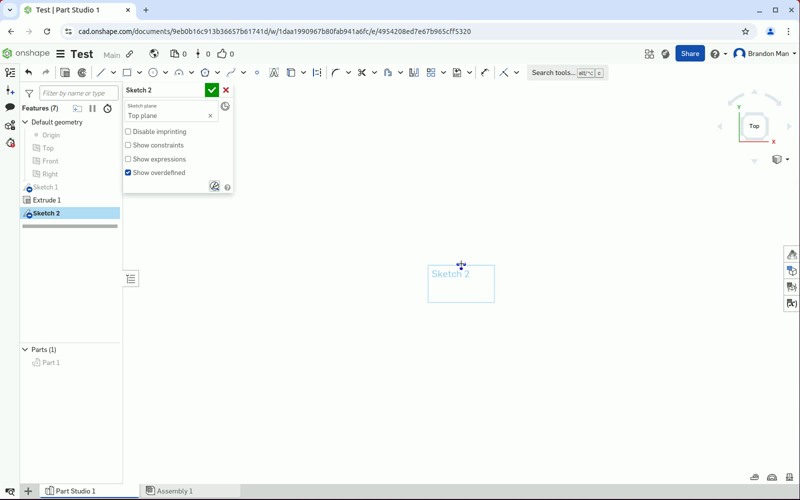
mouse_move(464, 264)
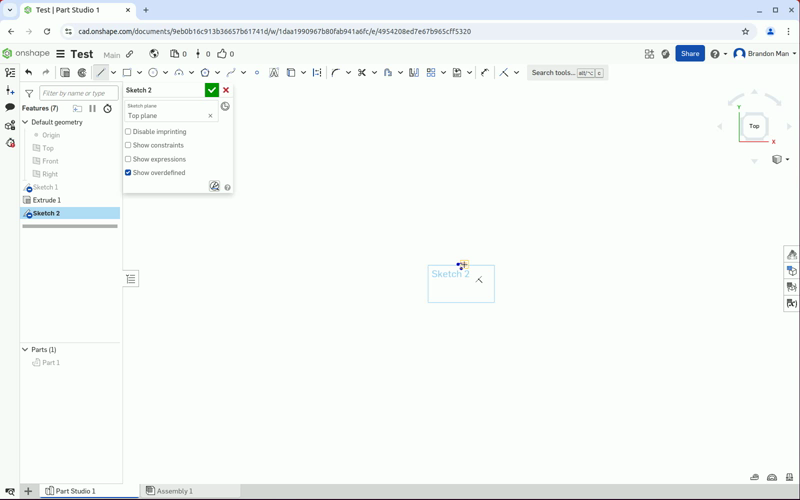
scroll(6)
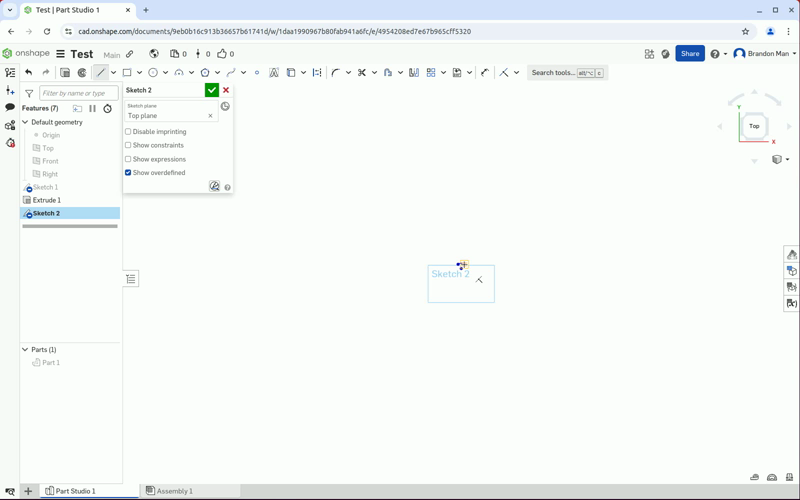
scroll(6)
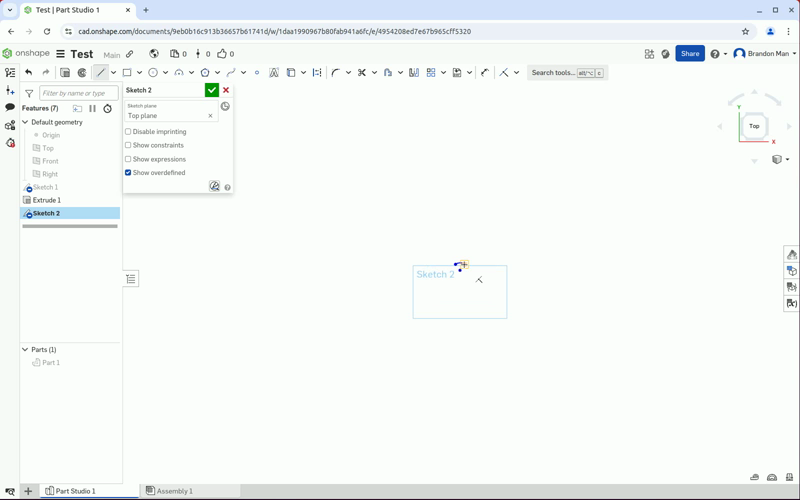
scroll(6)
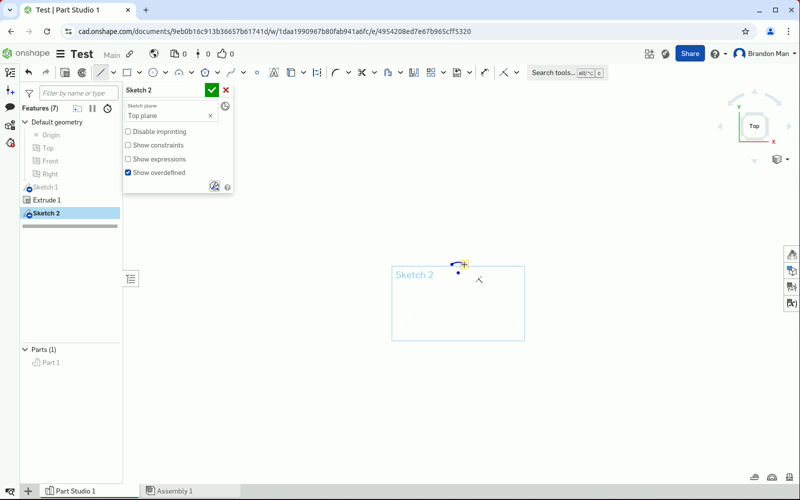
scroll(6)
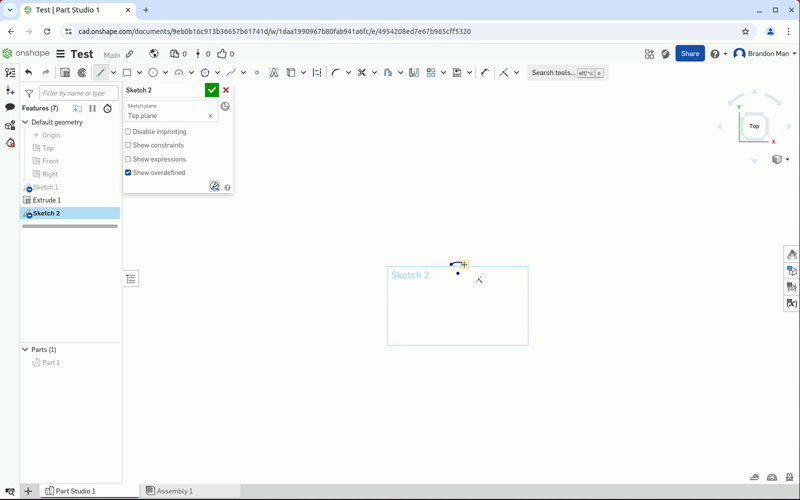
scroll(6)
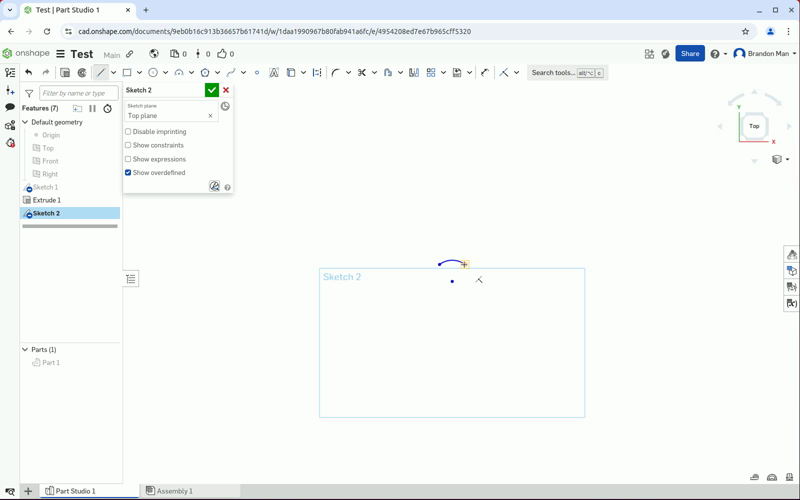
scroll(6)
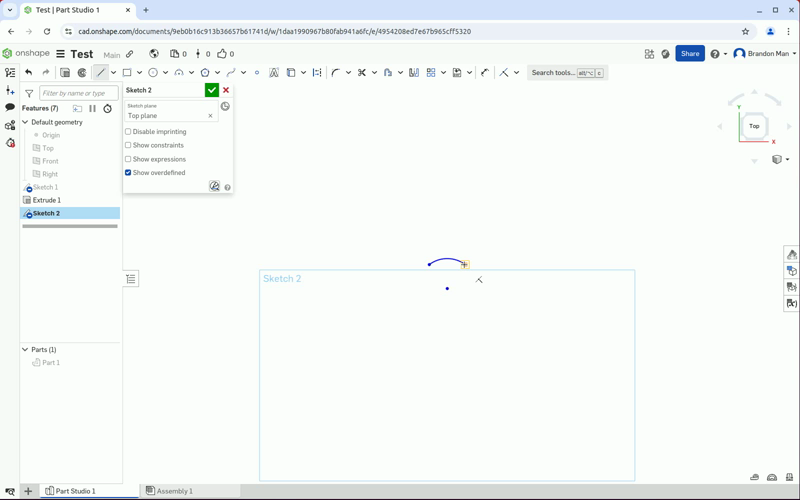
scroll(6)
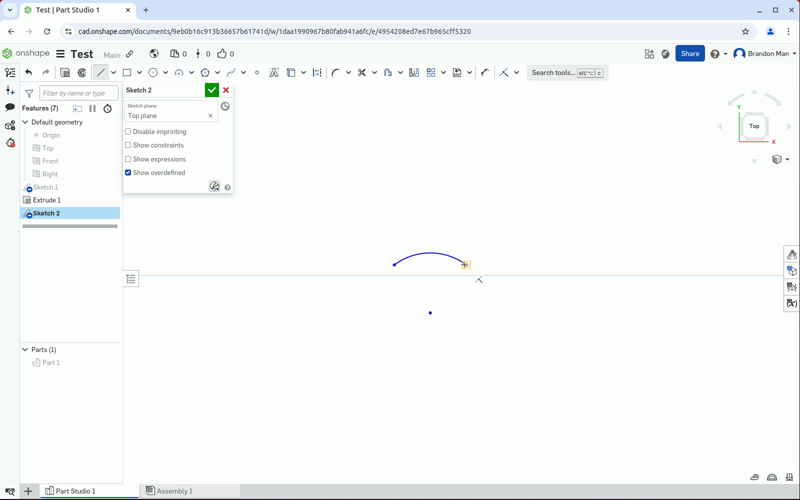
click(464, 264)
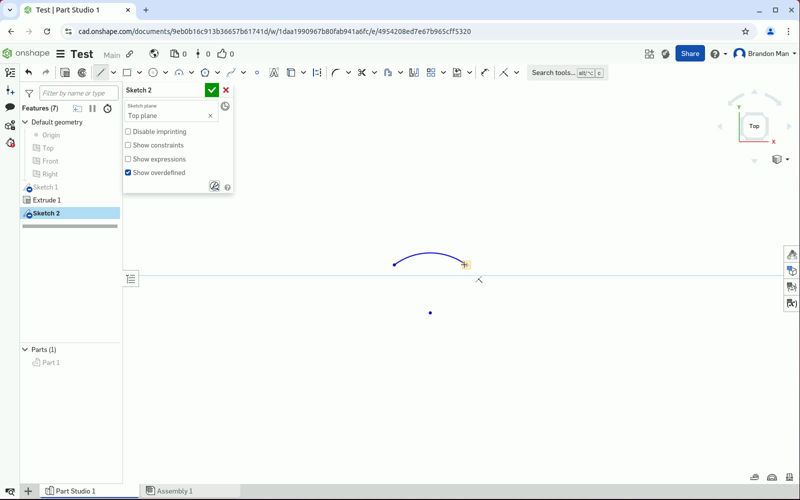
scroll(-6)
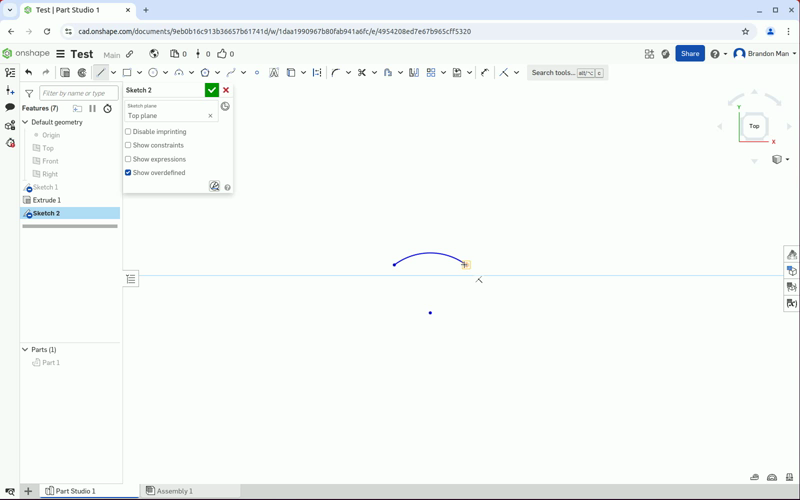
scroll(-6)
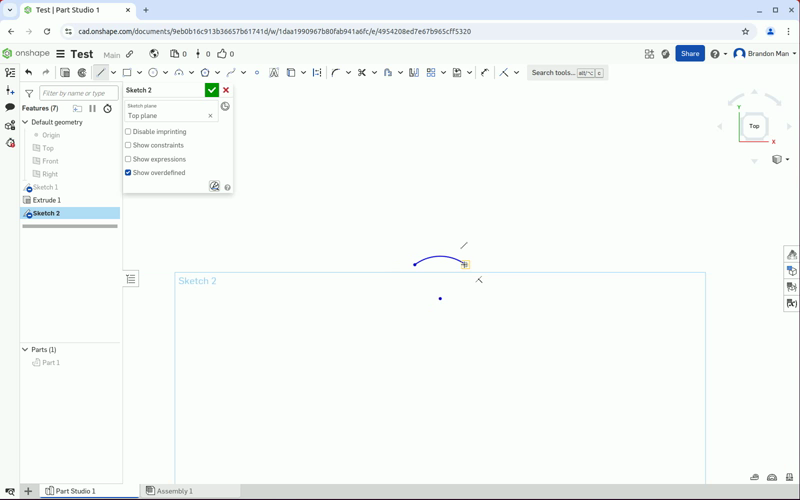
scroll(-6)
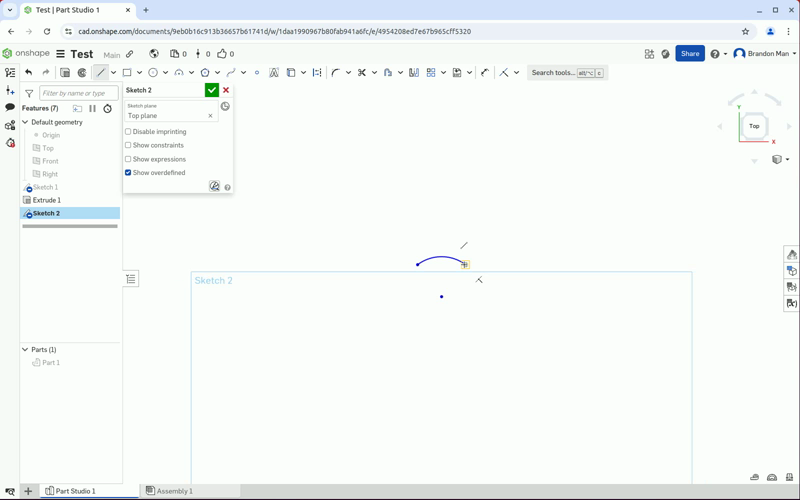
scroll(-6)
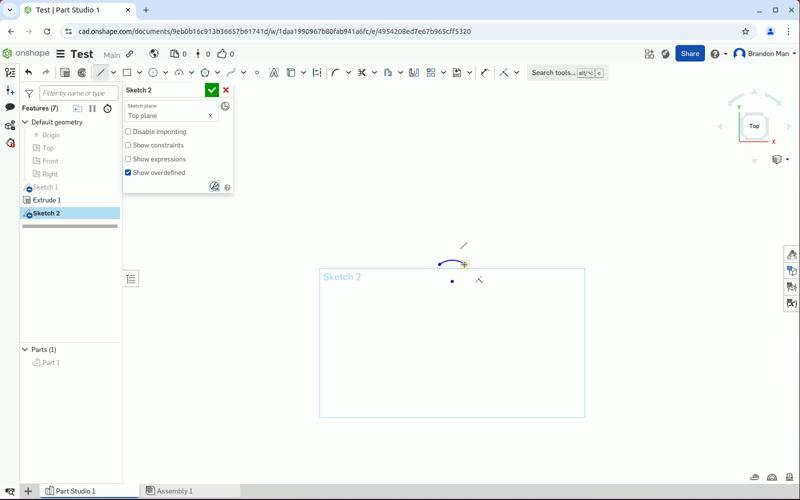
scroll(-6)
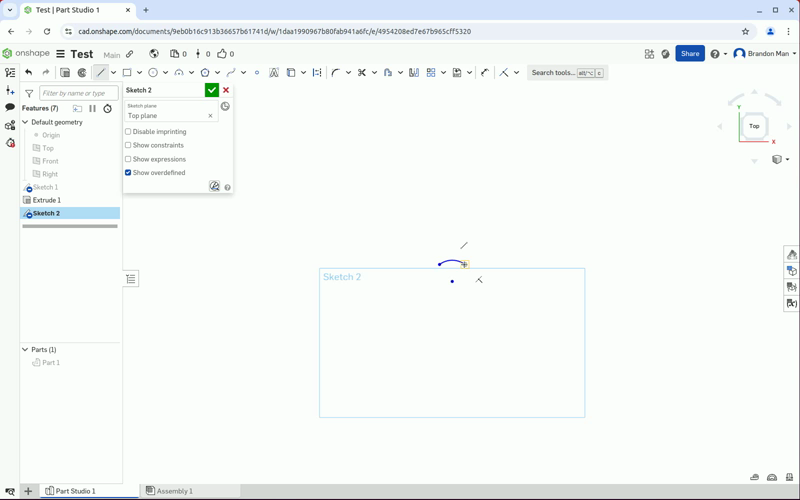
scroll(-6)
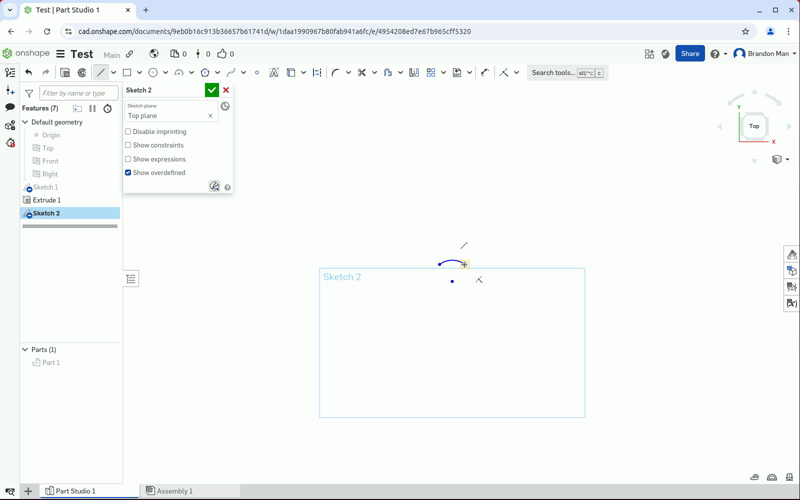
scroll(-6)
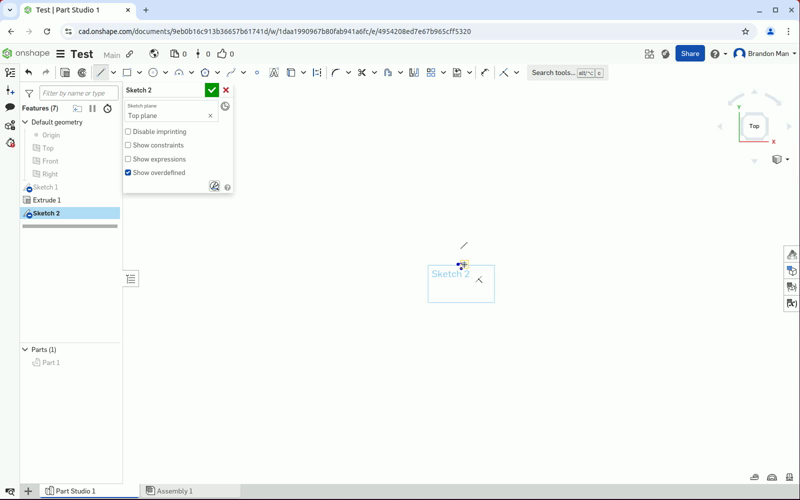
key_down(shift)
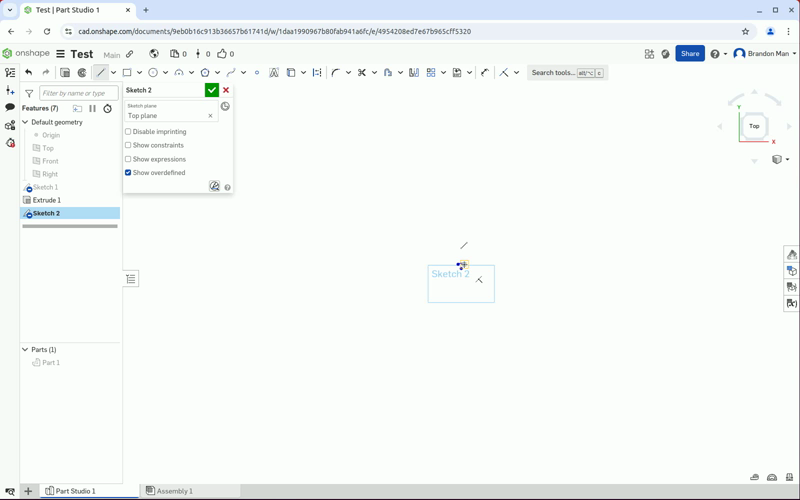
mouse_move(494, 264)
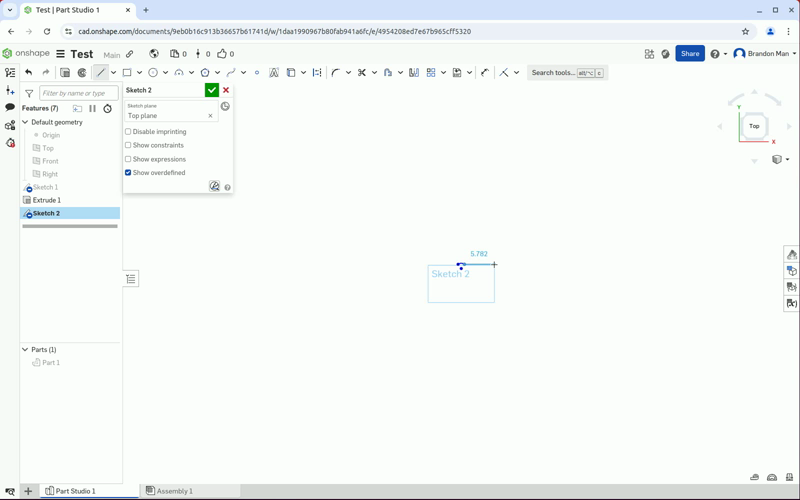
mouse_move(464, 255)
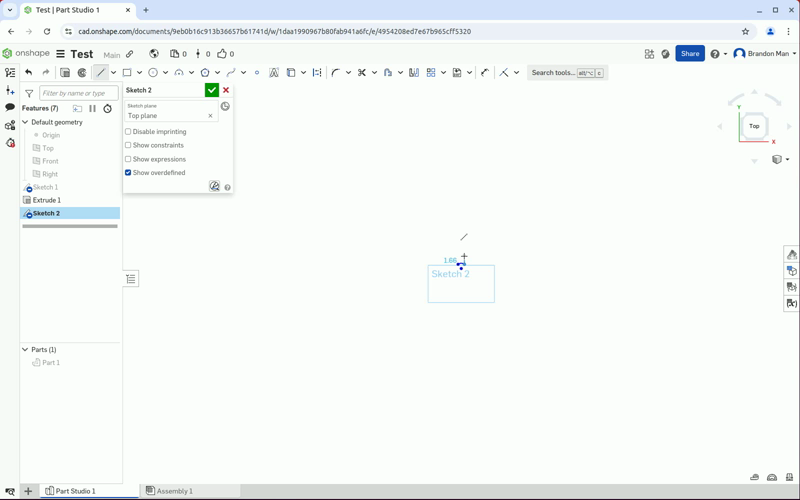
click(464, 255)
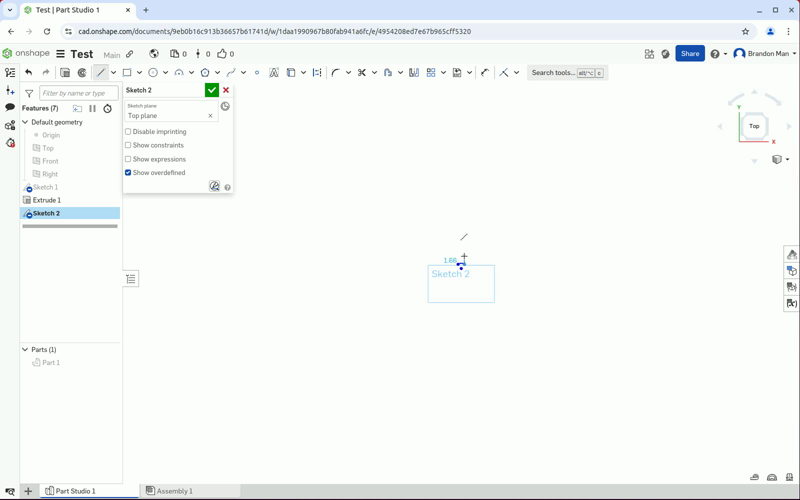
key_up(shift)
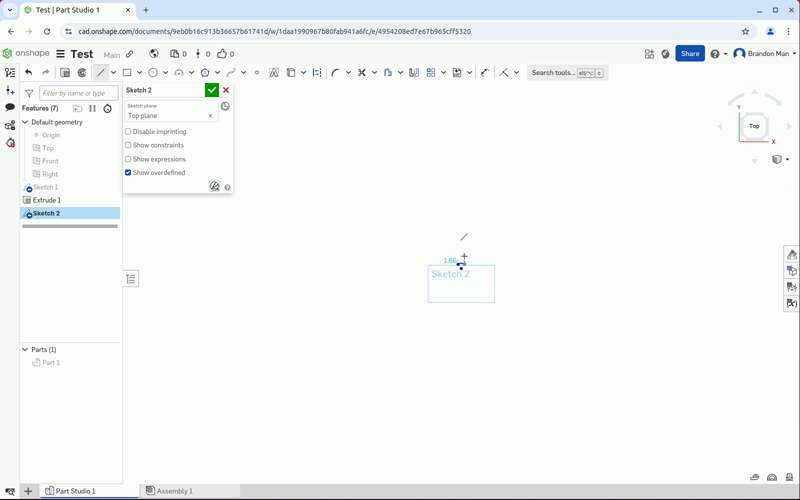
key_down(shift)
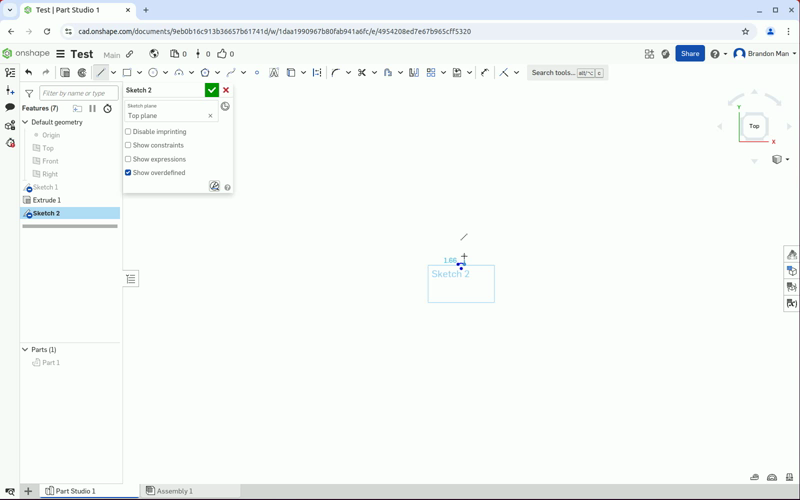
mouse_move(494, 255)
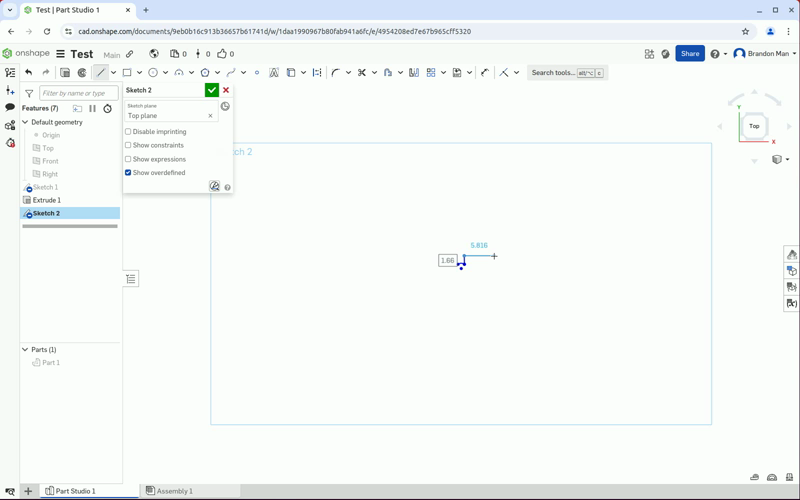
mouse_move(458, 255)
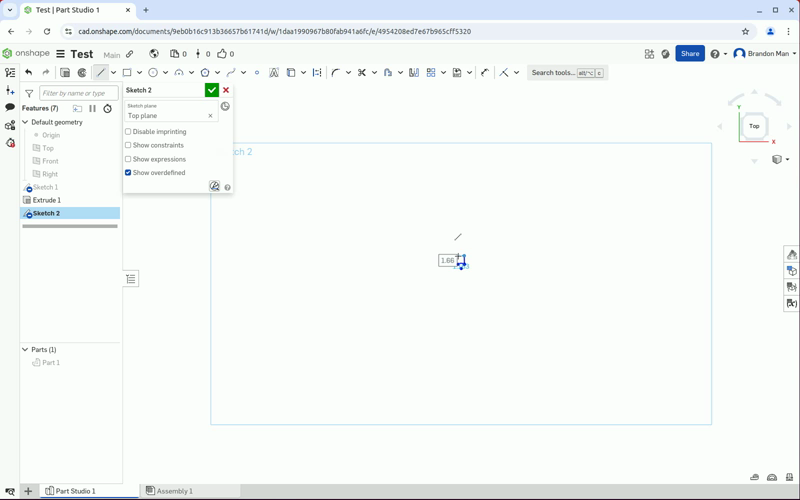
scroll(6)
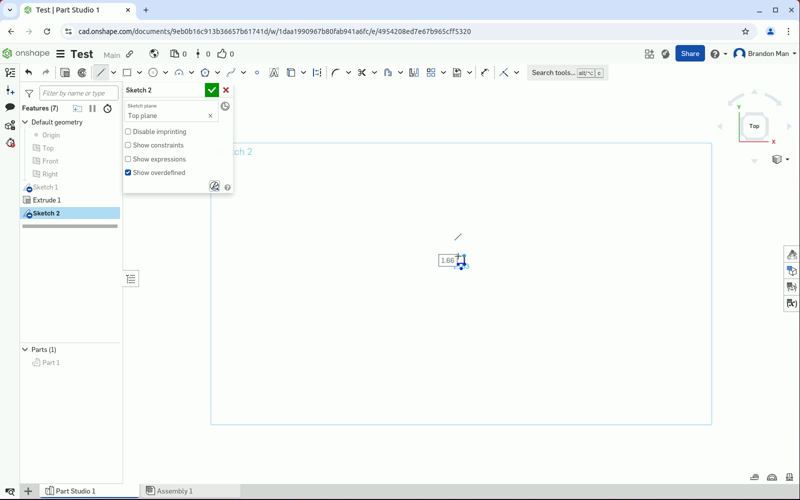
scroll(6)
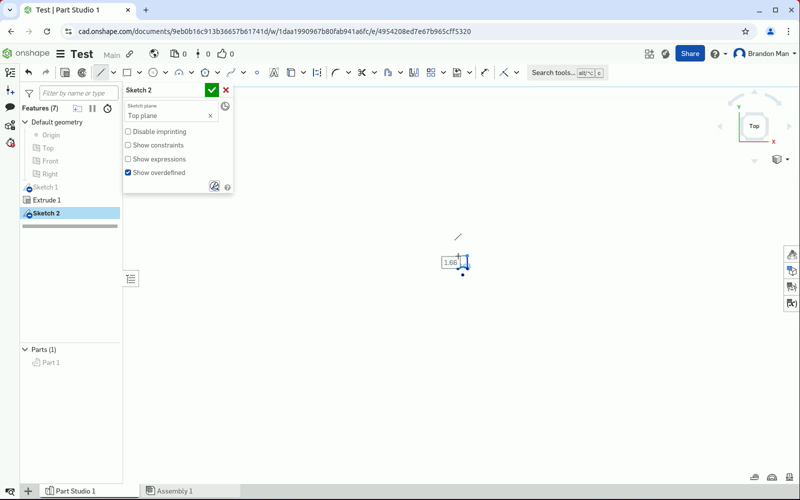
scroll(6)
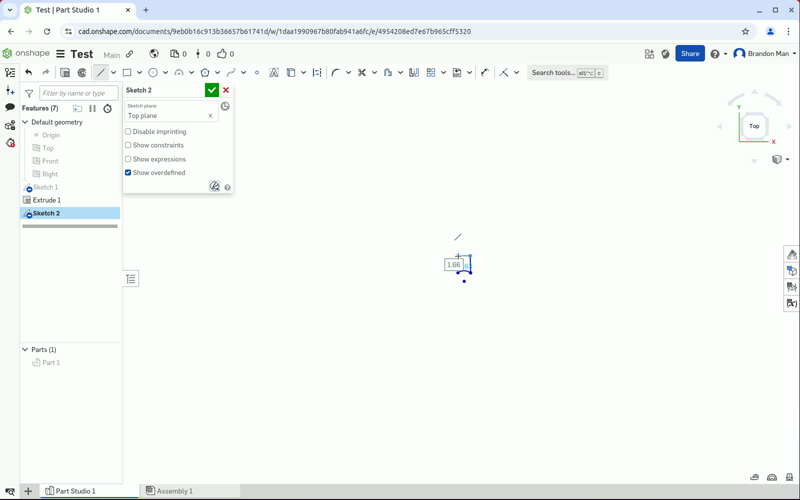
scroll(6)
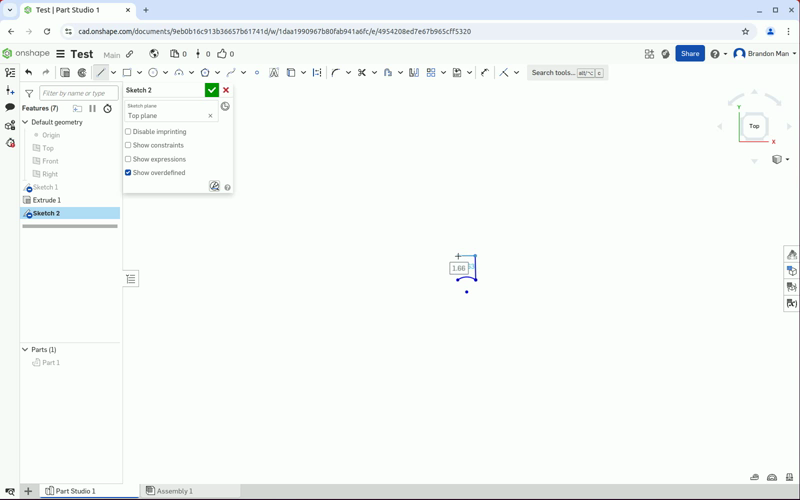
scroll(6)
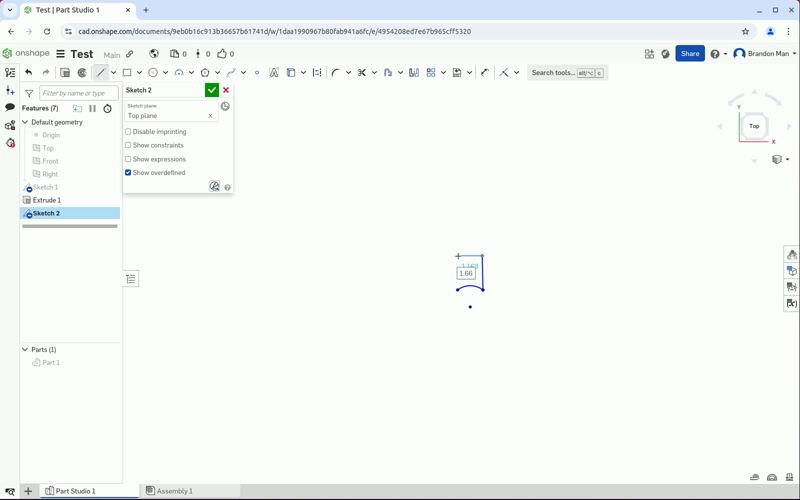
scroll(6)
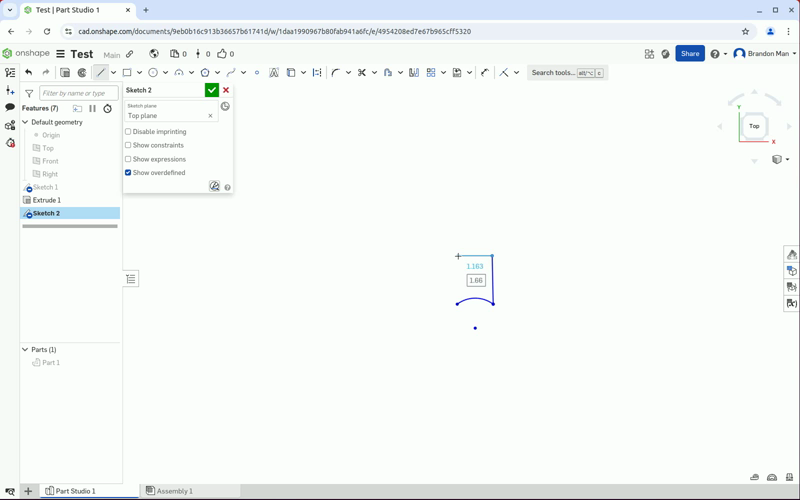
scroll(6)
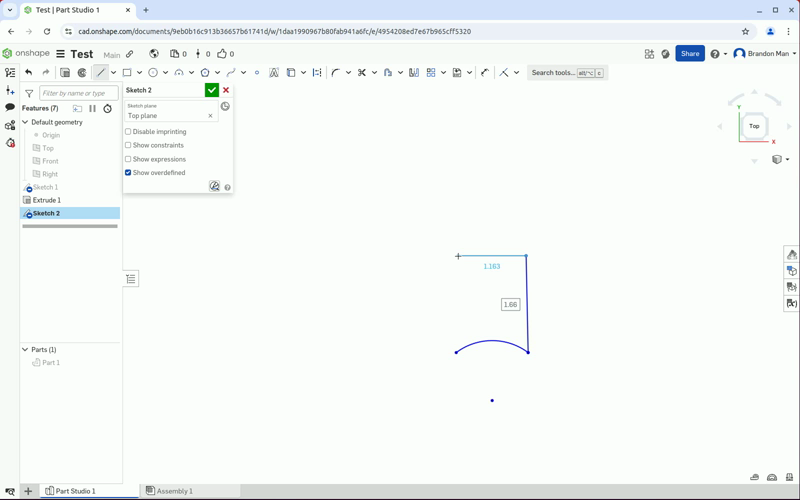
click(458, 255)
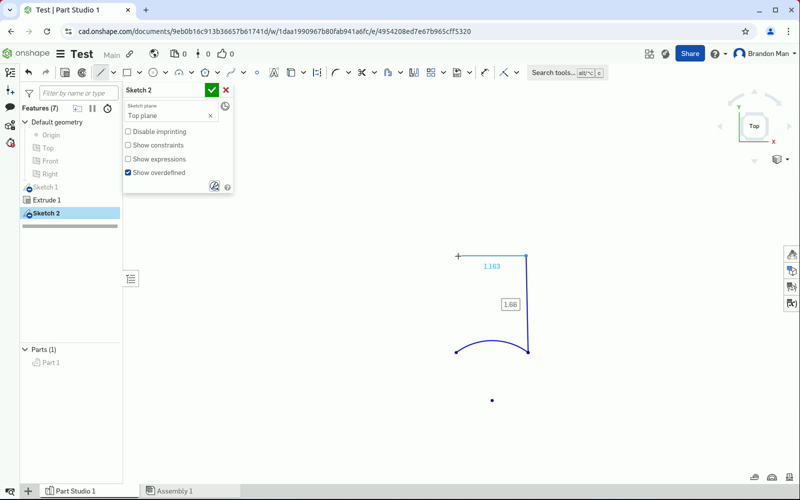
scroll(-6)
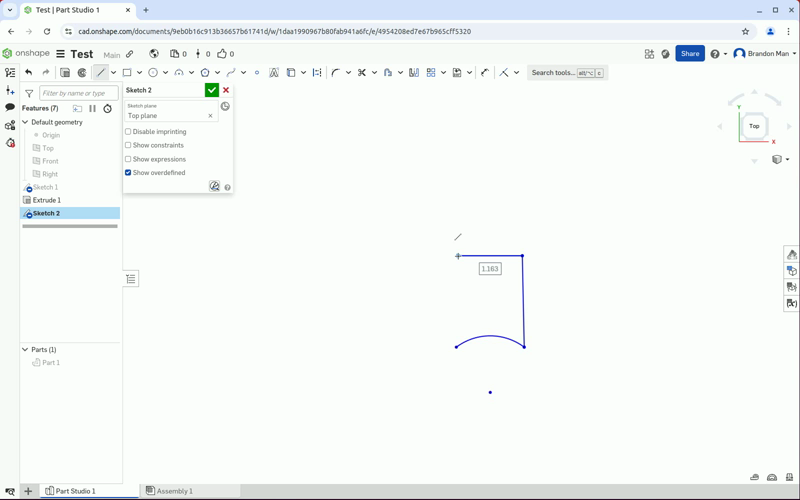
scroll(-6)
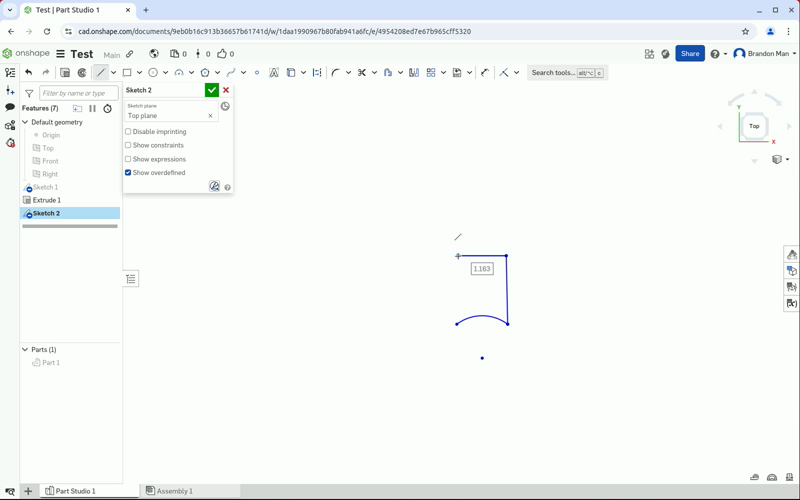
scroll(-6)
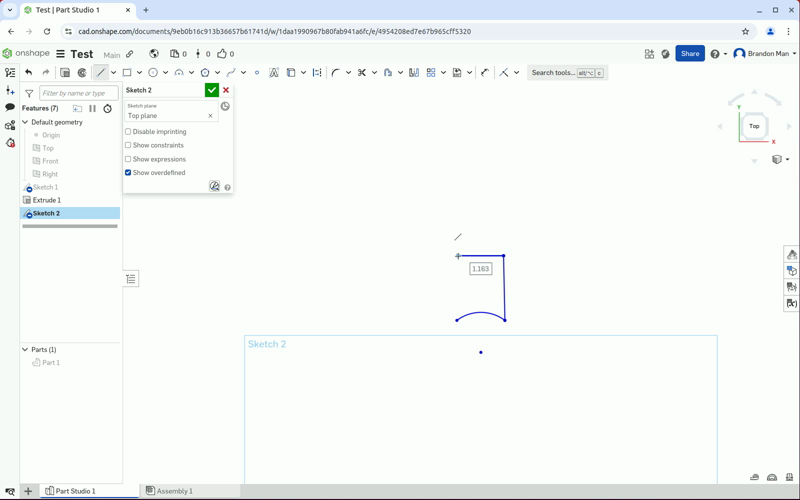
scroll(-6)
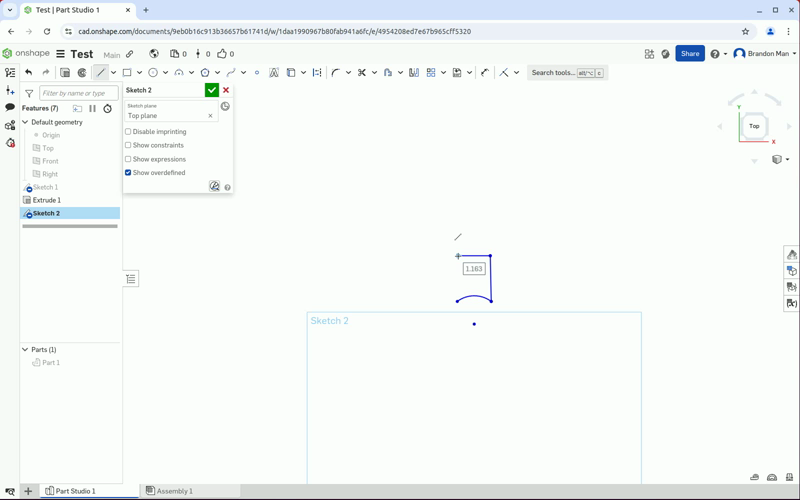
scroll(-6)
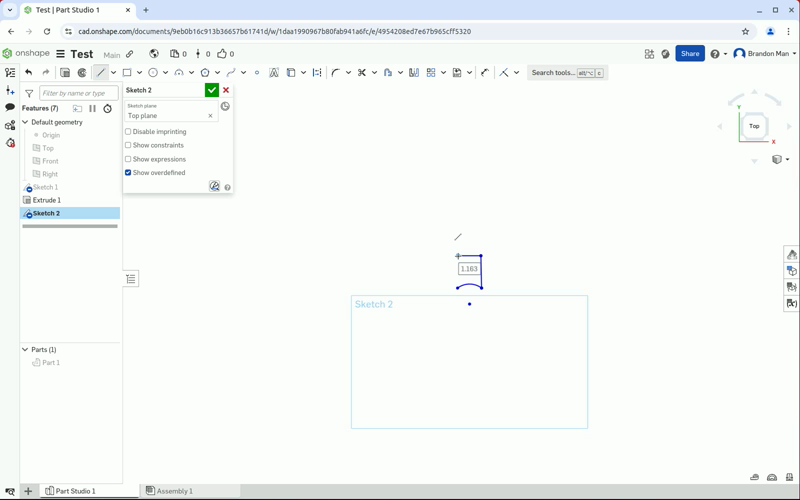
scroll(-6)
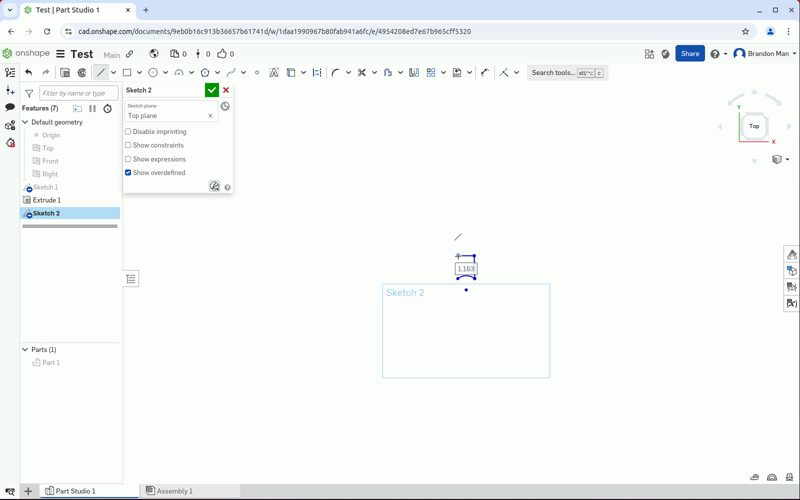
scroll(-6)
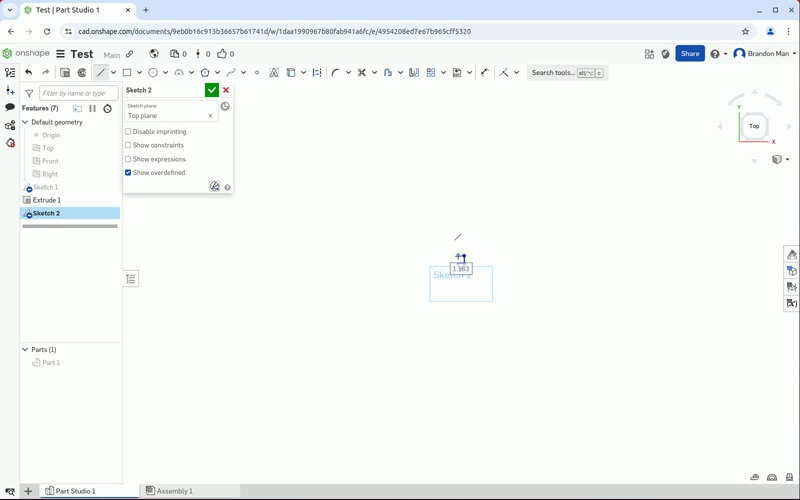
key_up(shift)
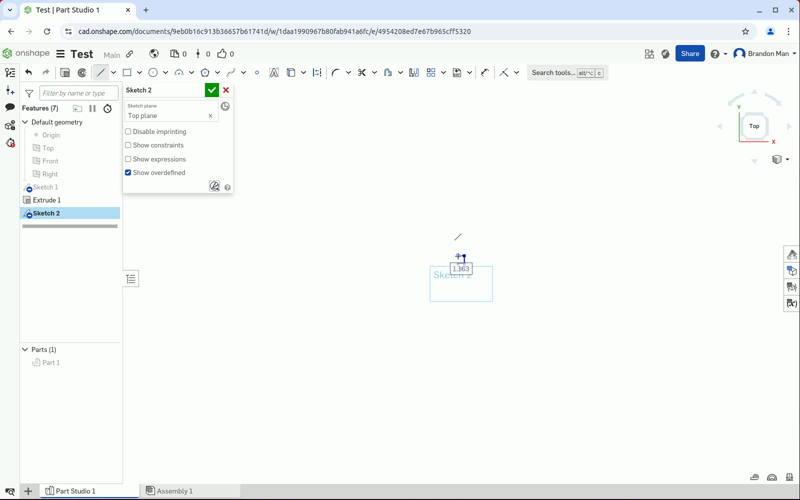
mouse_move(488, 255)
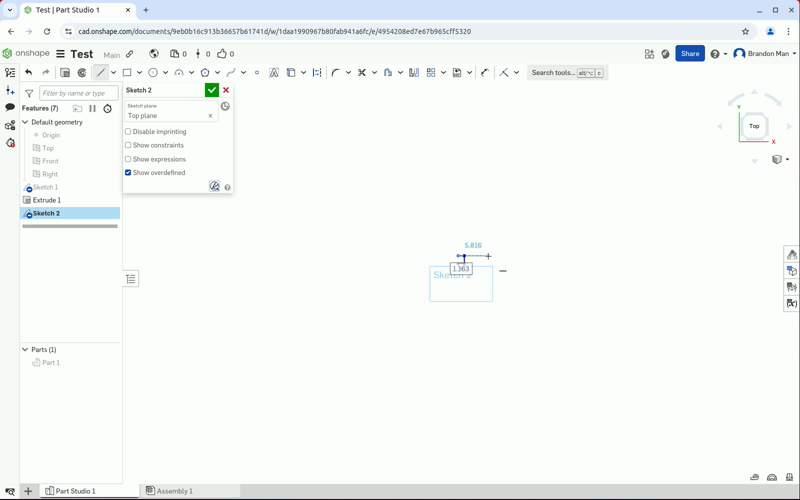
key_down(shift)
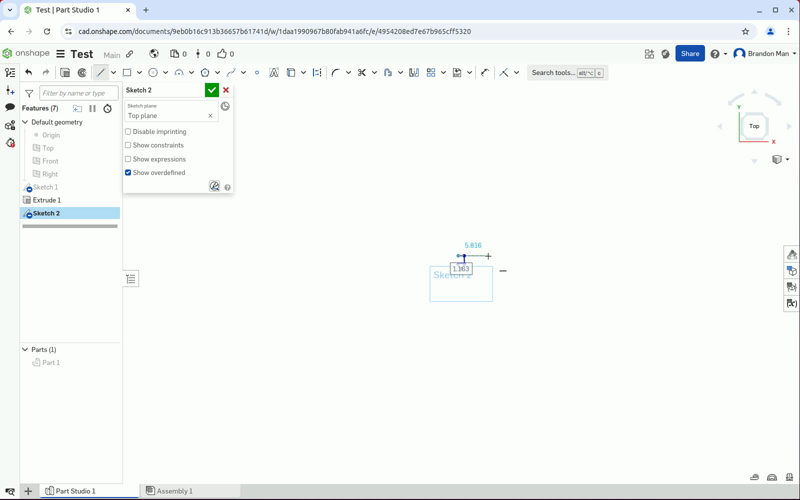
mouse_move(458, 264)
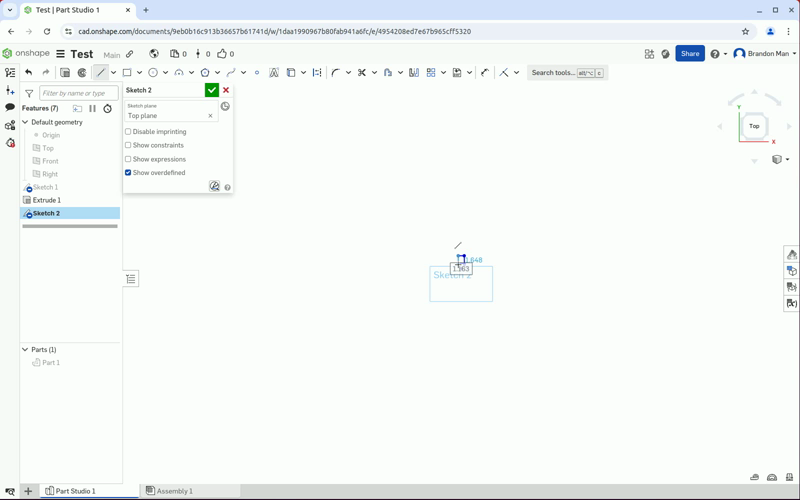
scroll(6)
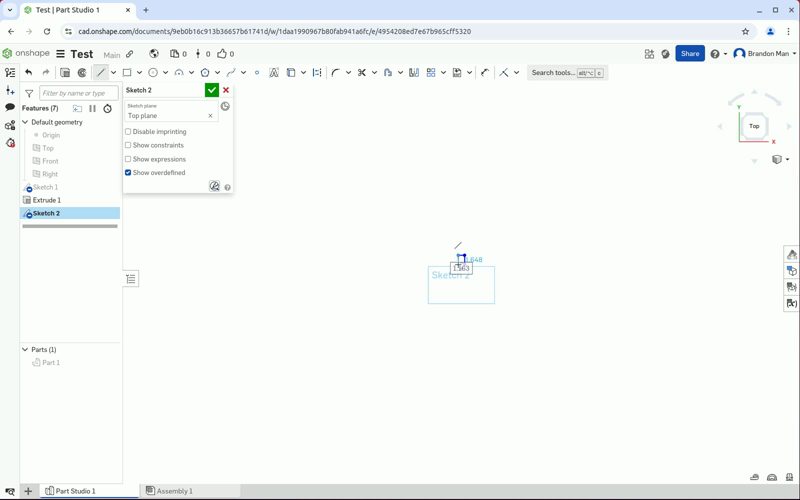
scroll(6)
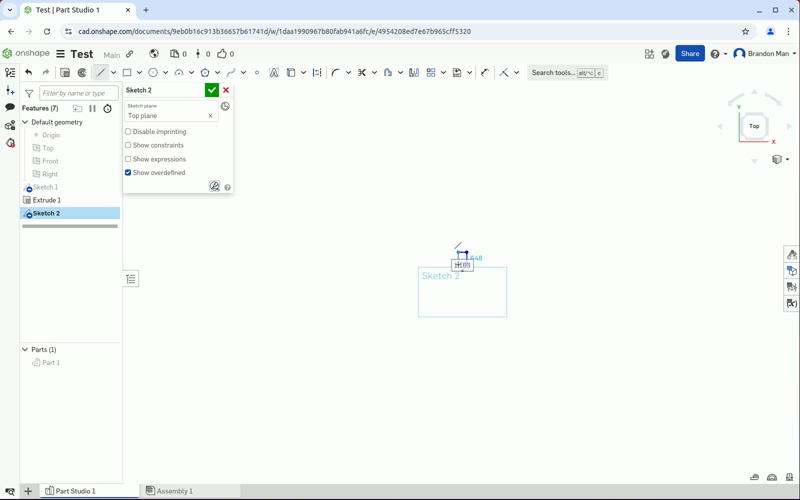
scroll(6)
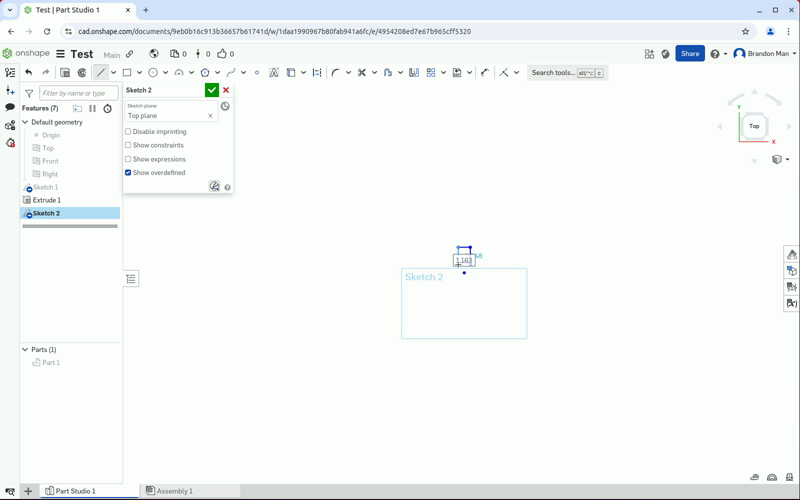
scroll(6)
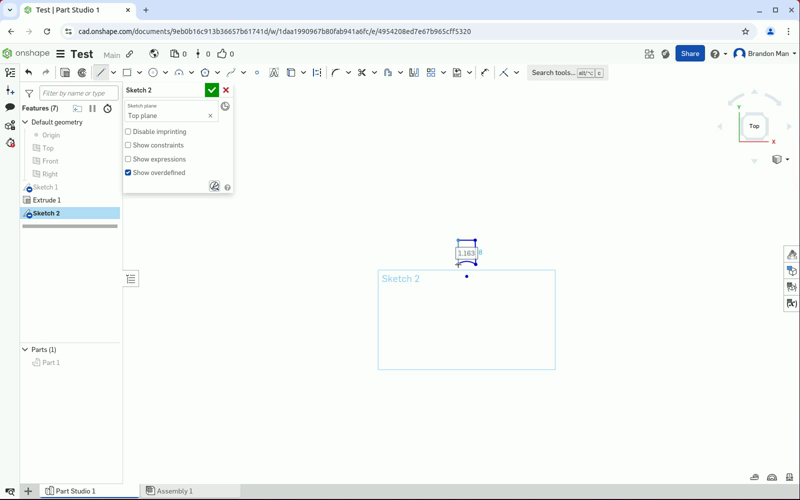
scroll(6)
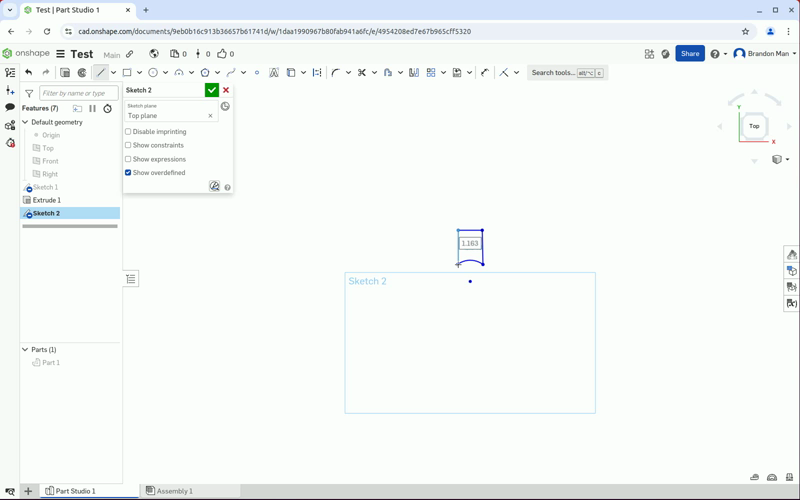
scroll(6)
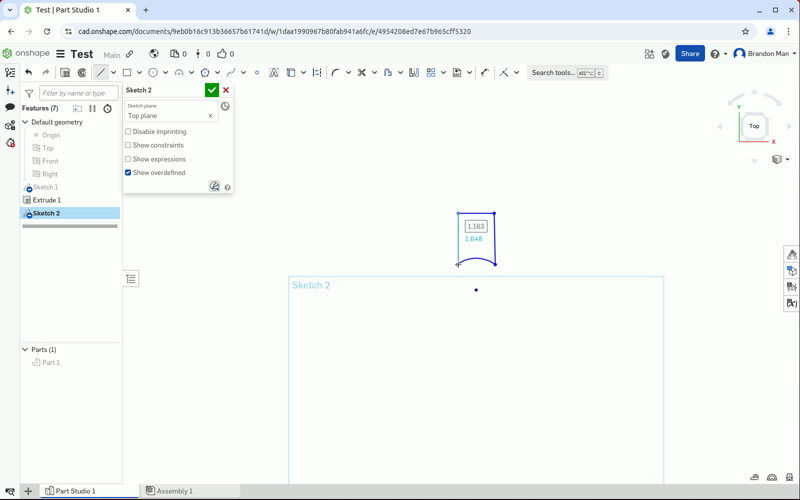
scroll(6)
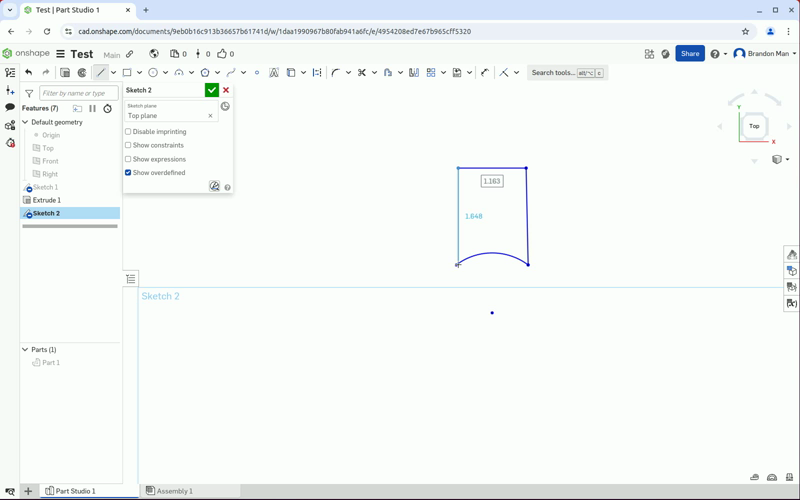
key_up(shift)
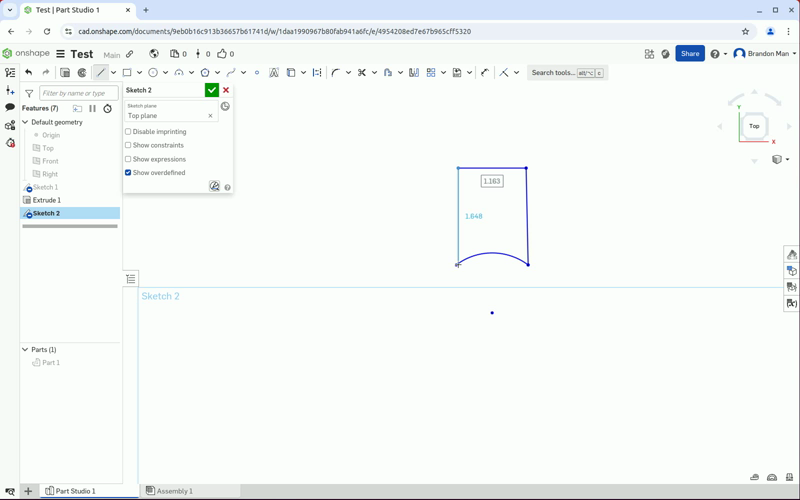
click(458, 264)
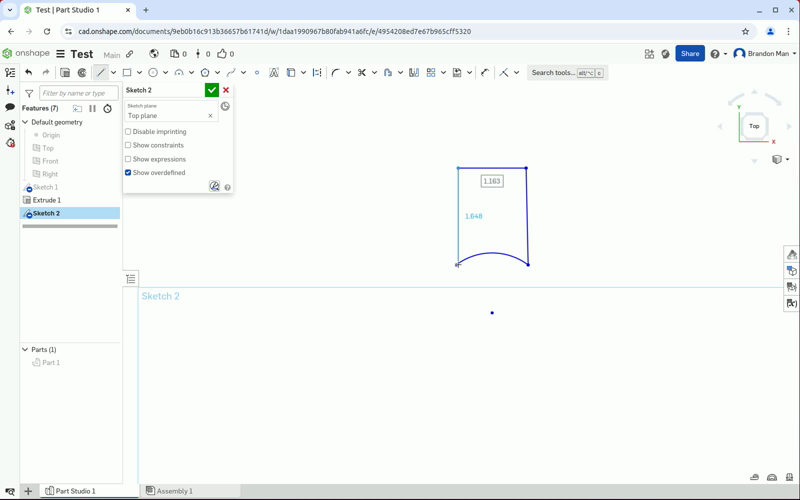
scroll(-6)
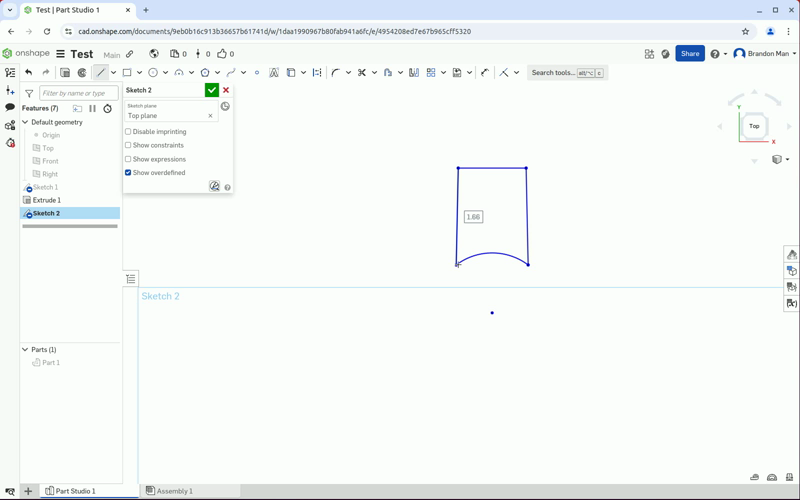
scroll(-6)
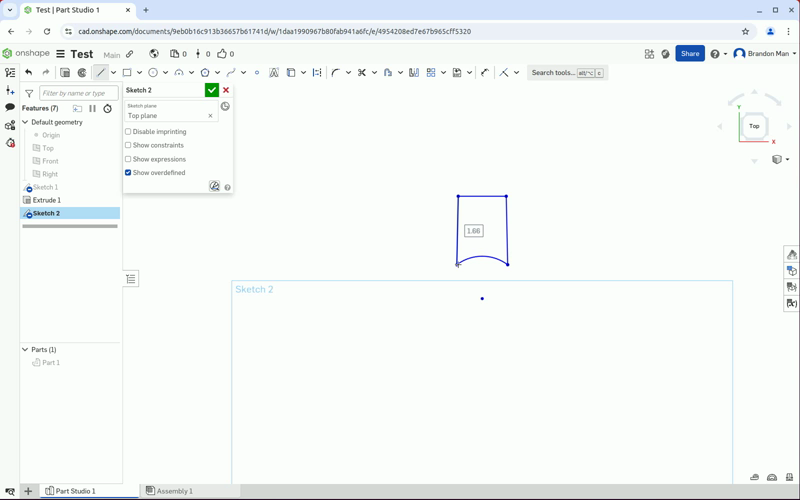
scroll(-6)
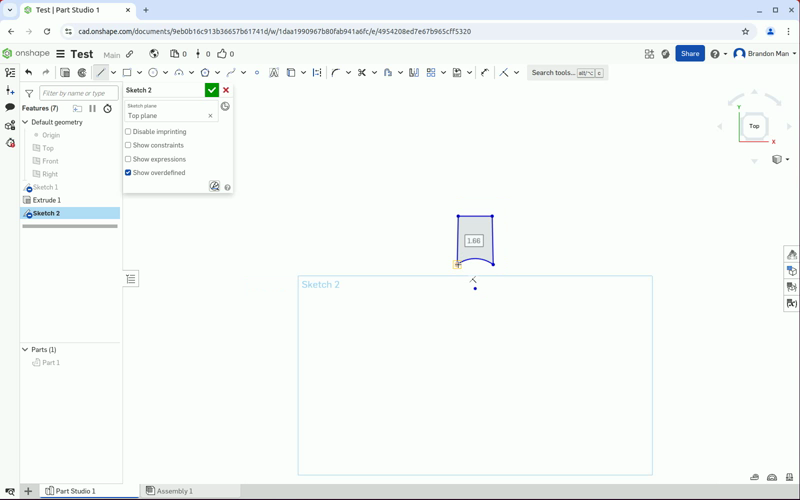
scroll(-6)
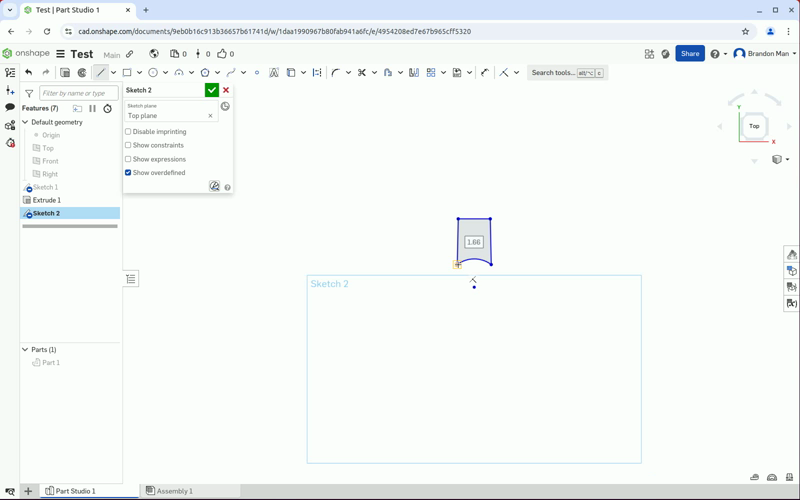
scroll(-6)
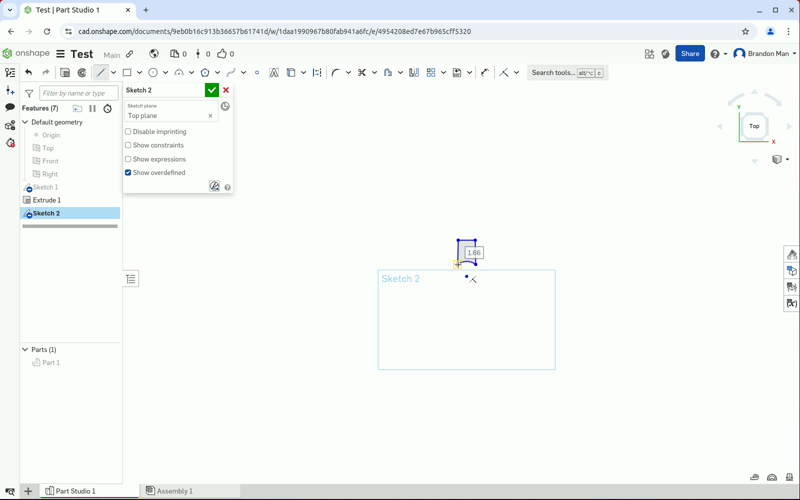
scroll(-6)
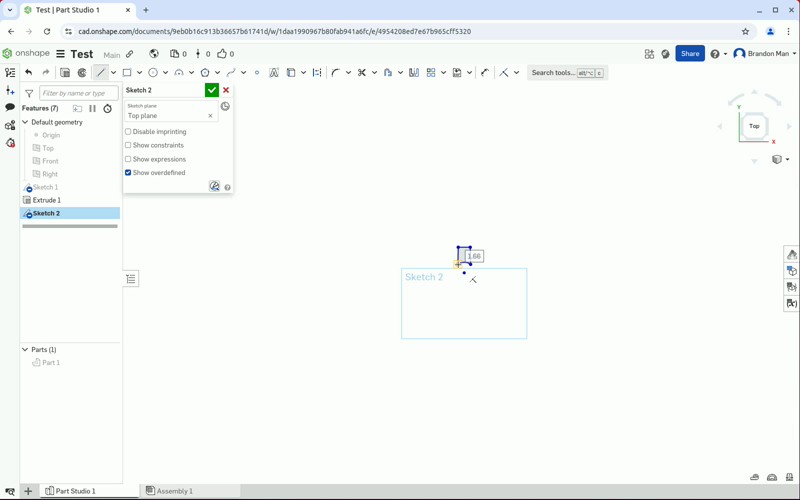
scroll(-6)
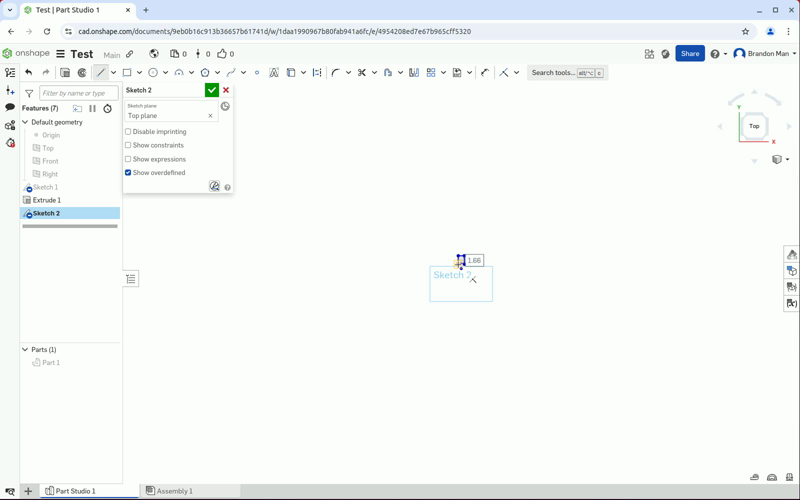
key(esc)
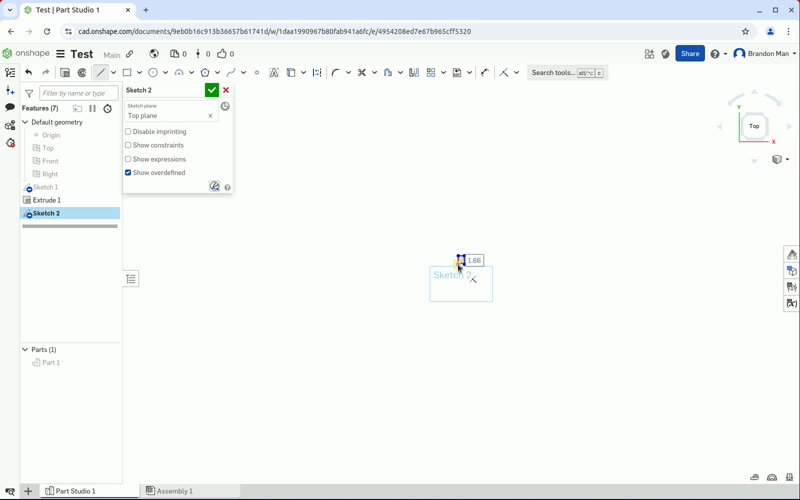
mouse_move(463, 257)
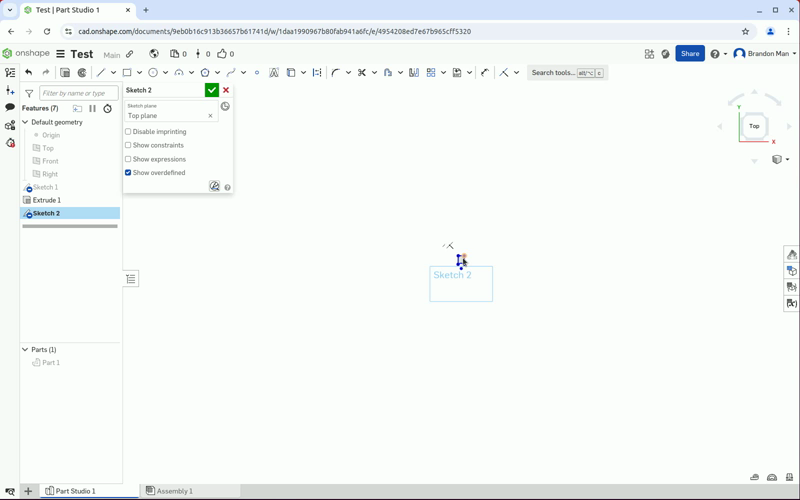
scroll(6)
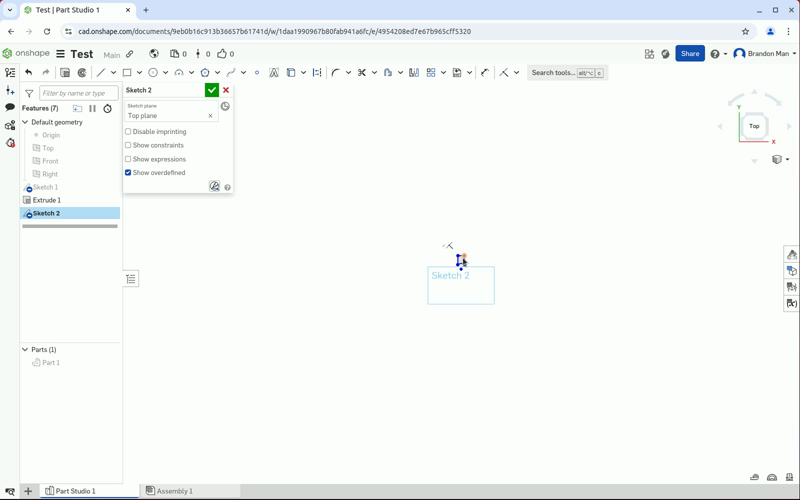
scroll(6)
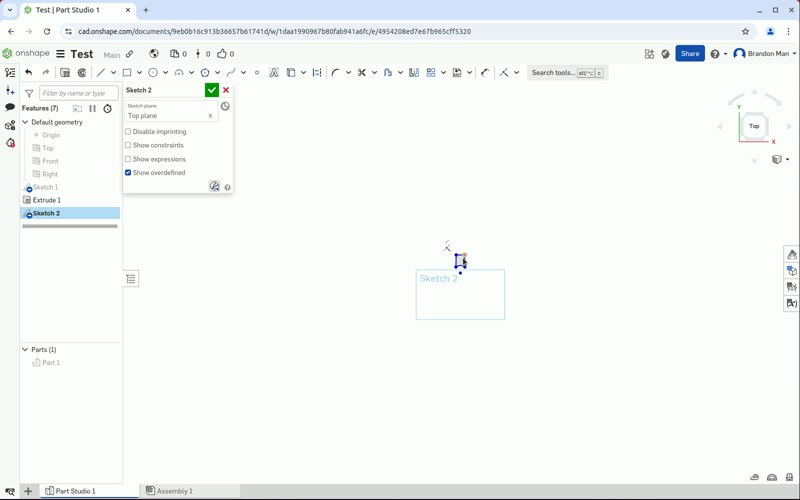
scroll(6)
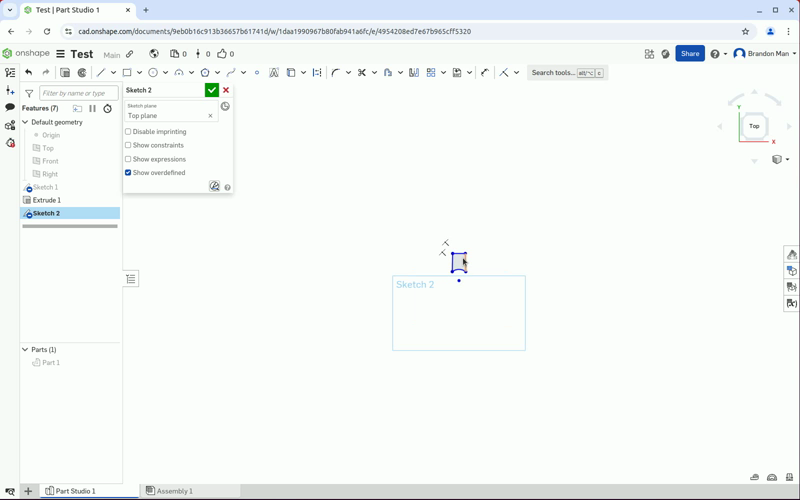
scroll(6)
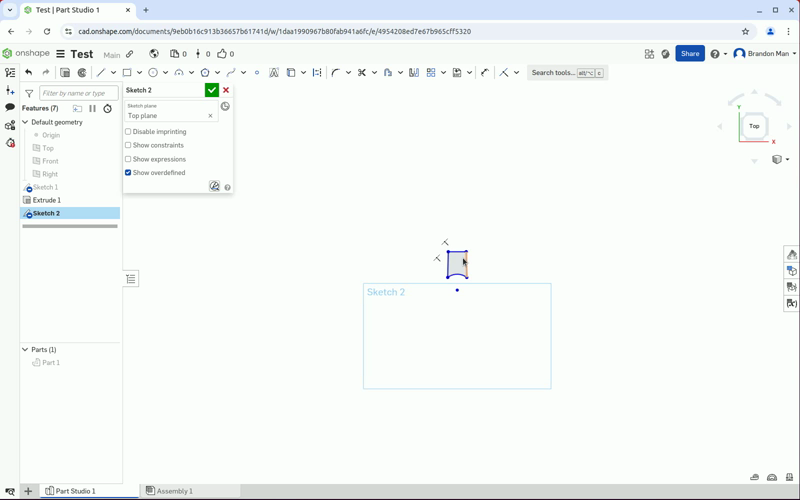
scroll(6)
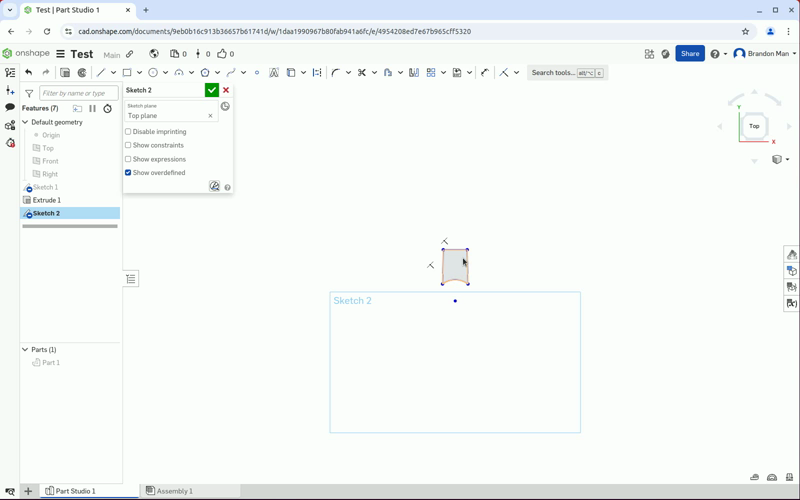
scroll(6)
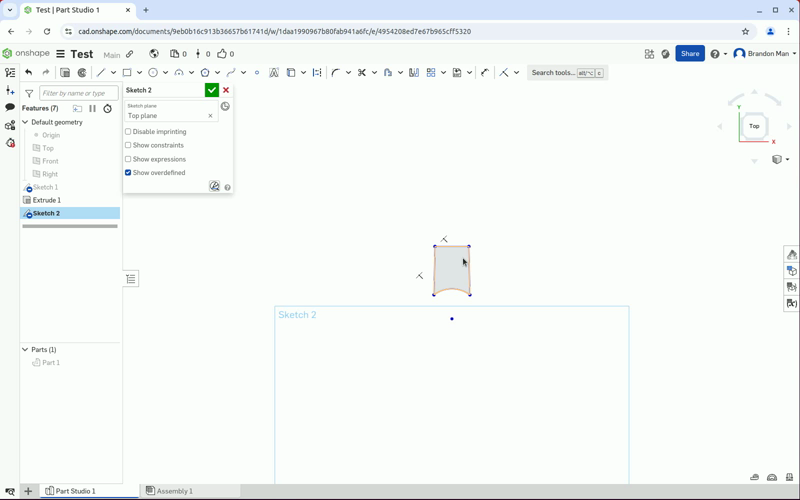
scroll(6)
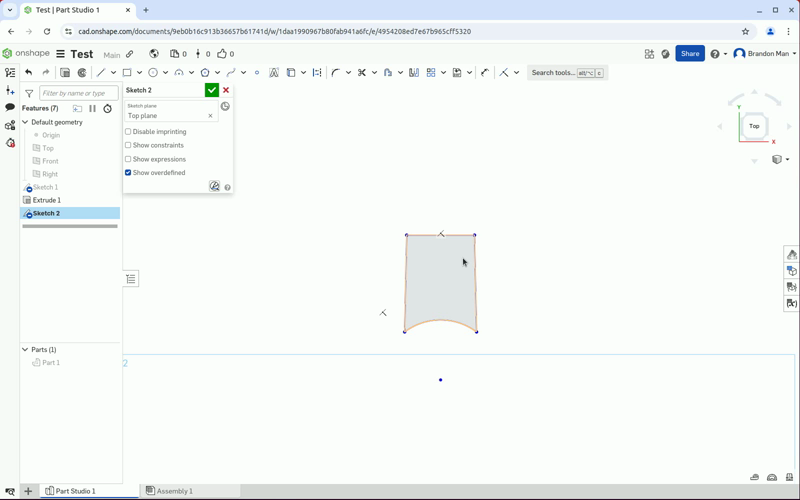
click(463, 257)
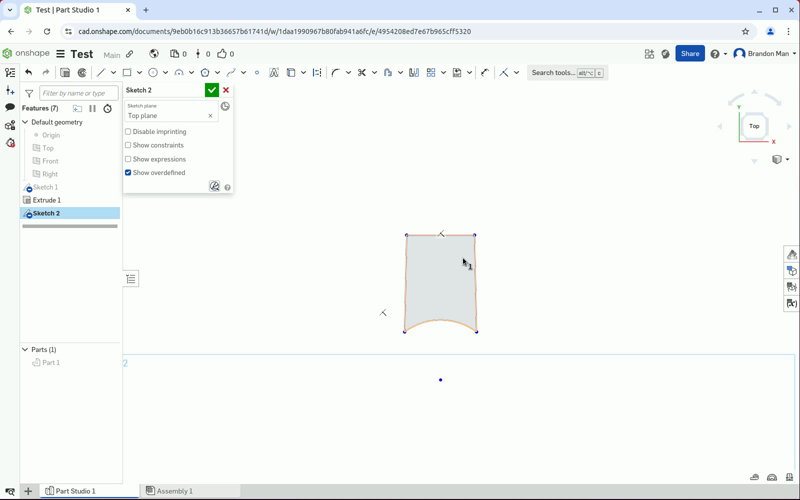
scroll(-6)
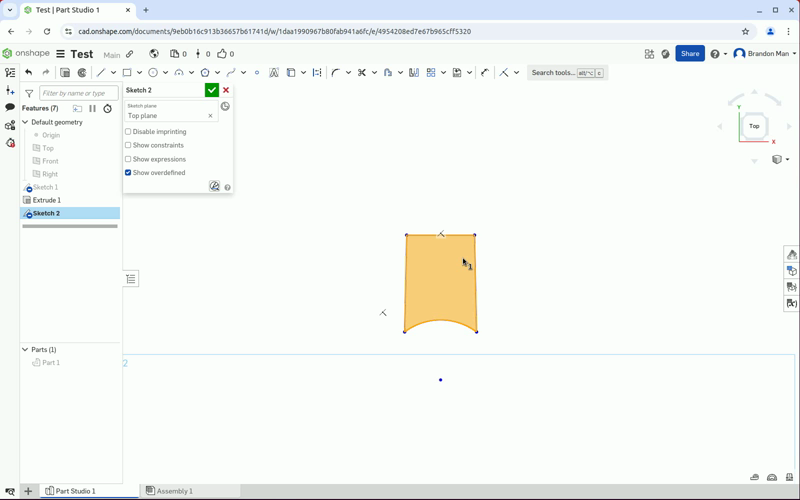
scroll(-6)
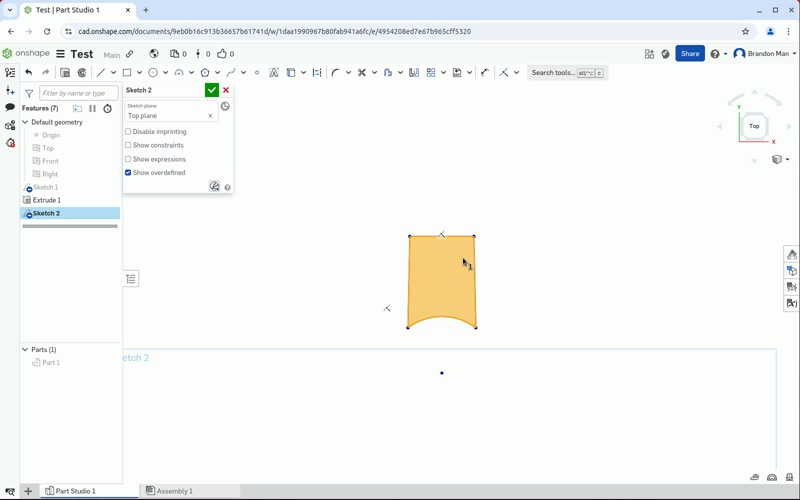
scroll(-6)
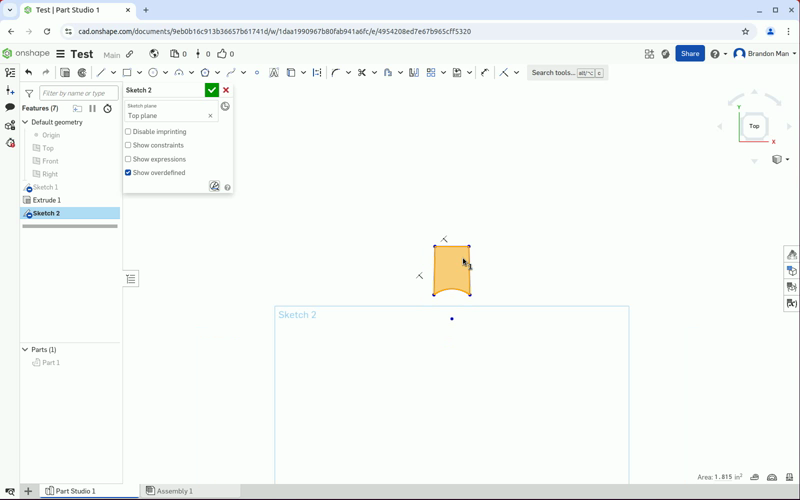
scroll(-6)
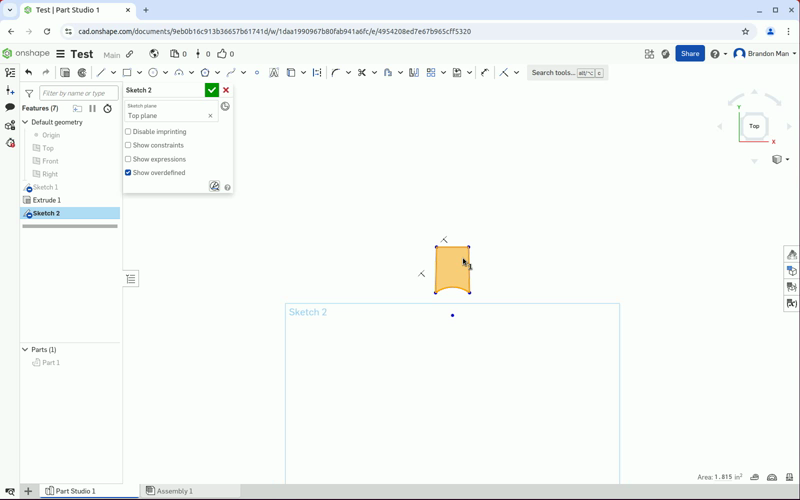
scroll(-6)
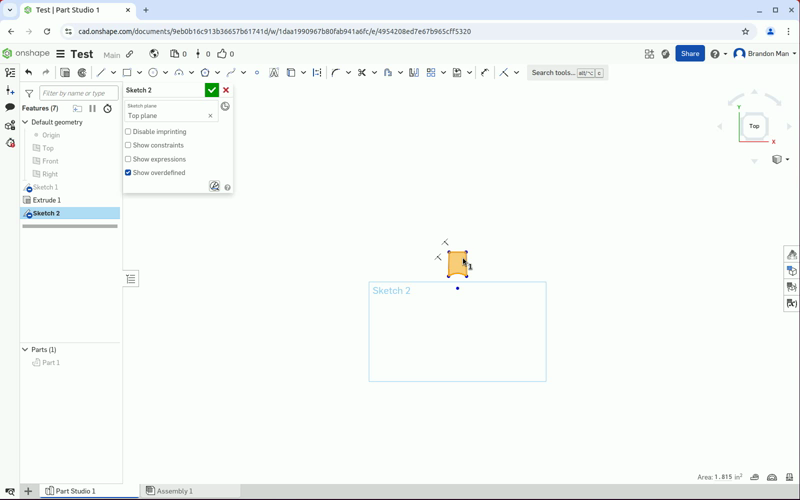
scroll(-6)
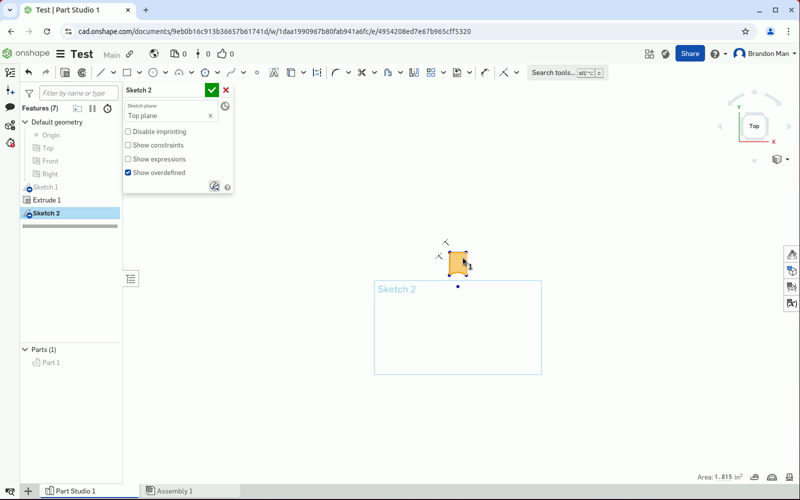
scroll(-6)
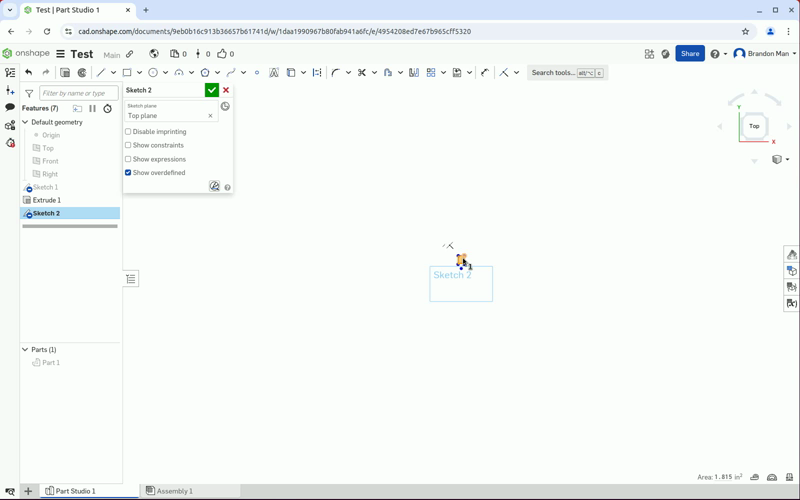
mouse_move(73, 352)
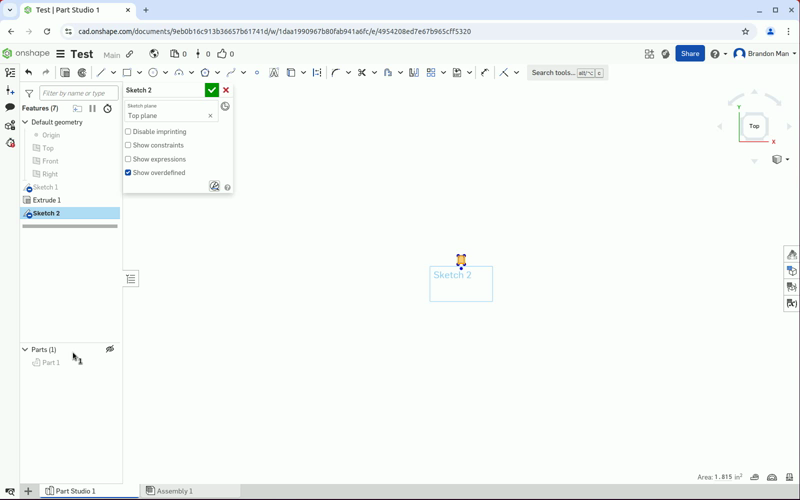
key(shift+y)
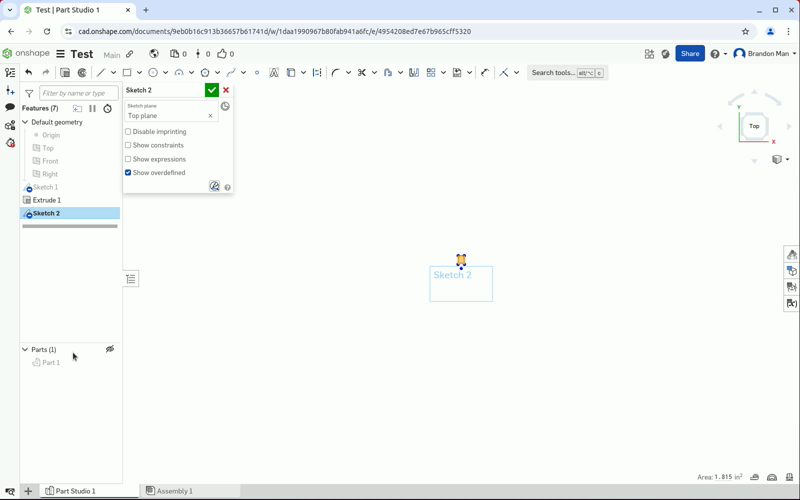
key(shift+e)
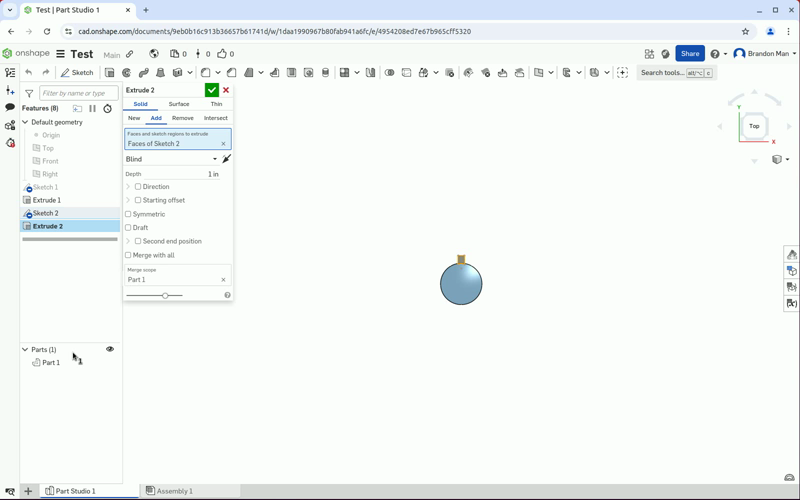
mouse_move(143, 106)
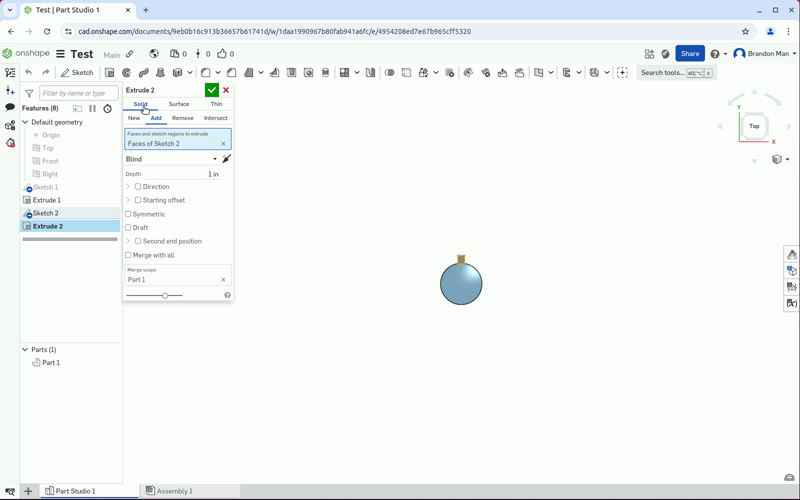
click(143, 106)
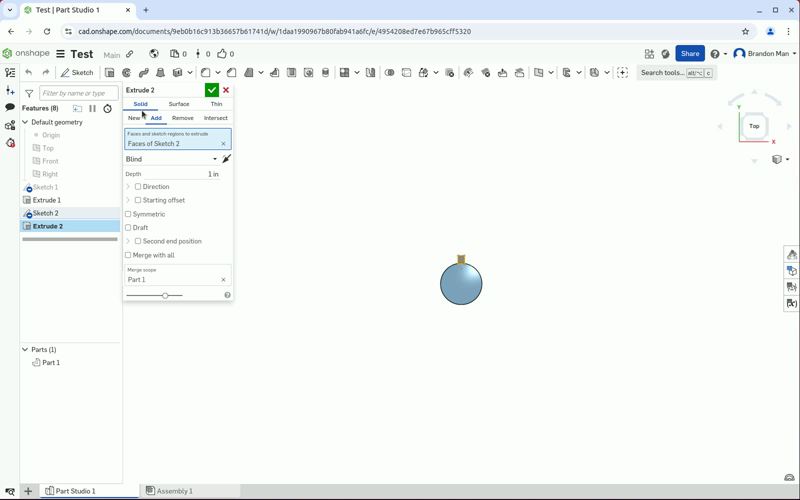
mouse_move(137, 120)
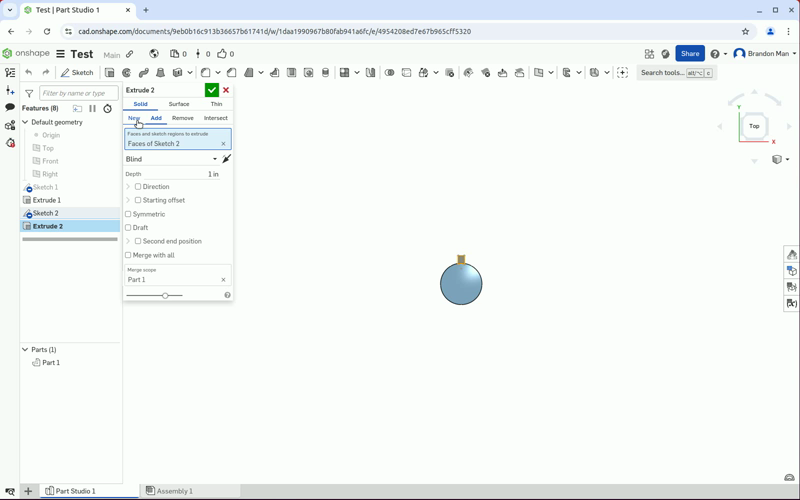
click(137, 120)
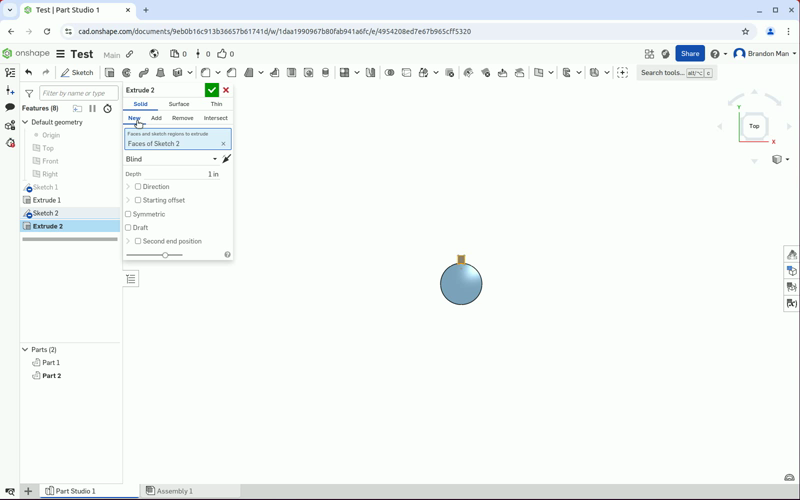
key(tab, 4)
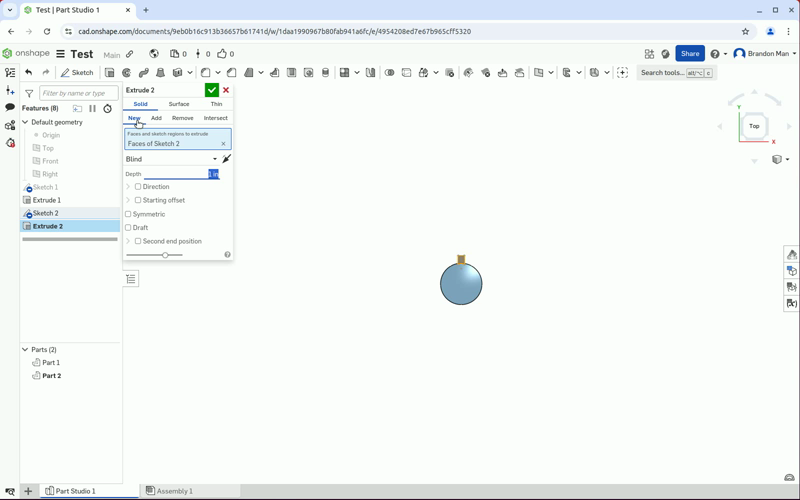
text(23.108)
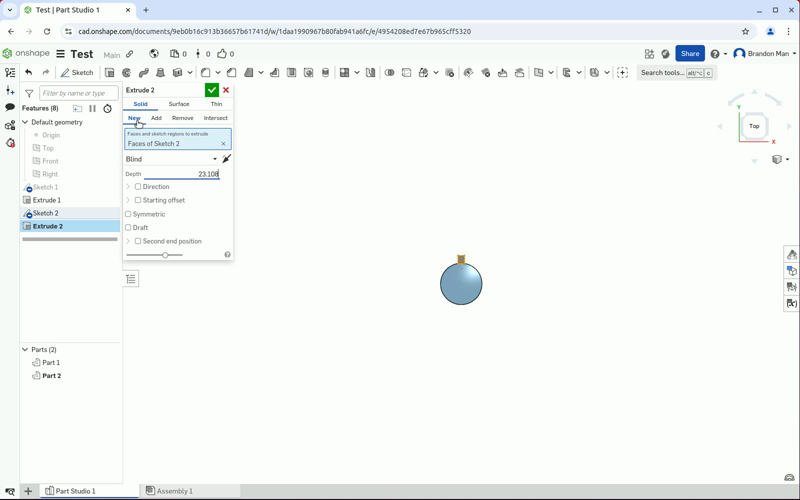
key(enter)
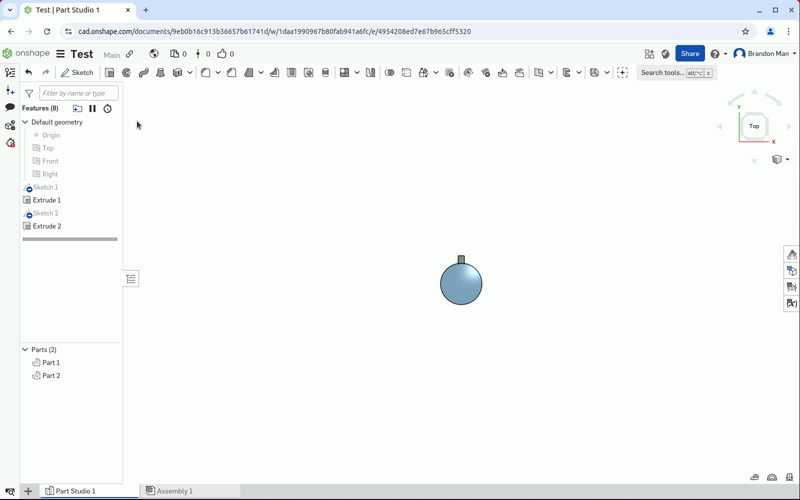
key(shift+h)
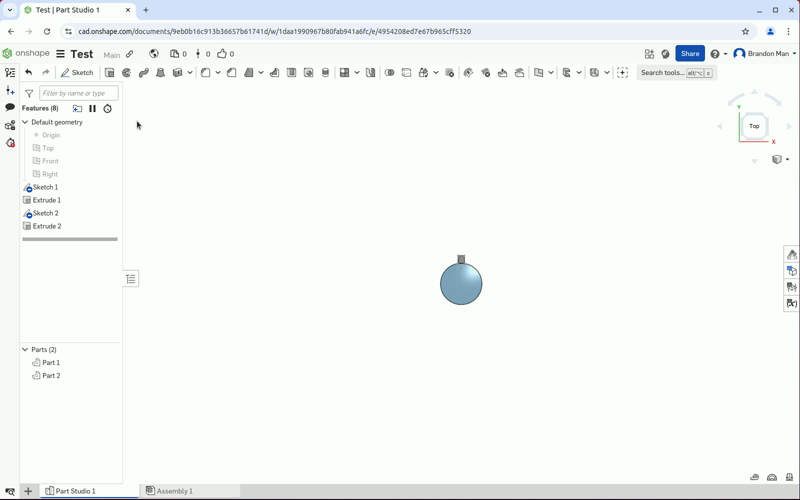
key(shift+h)
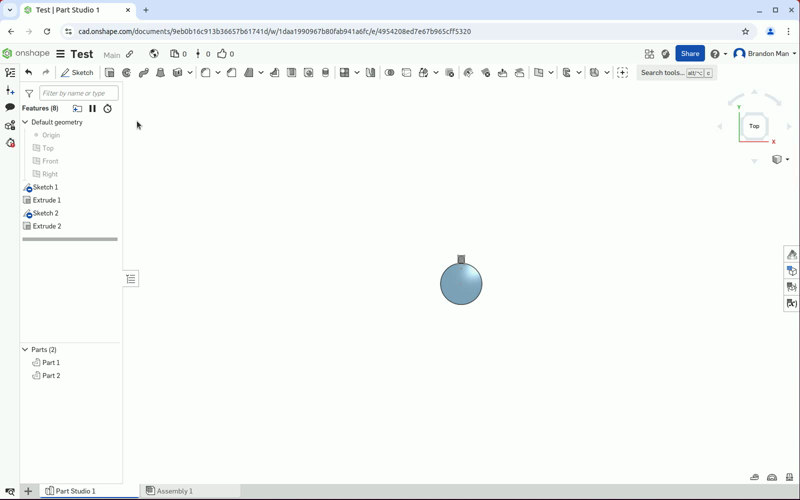
key(shift+7)
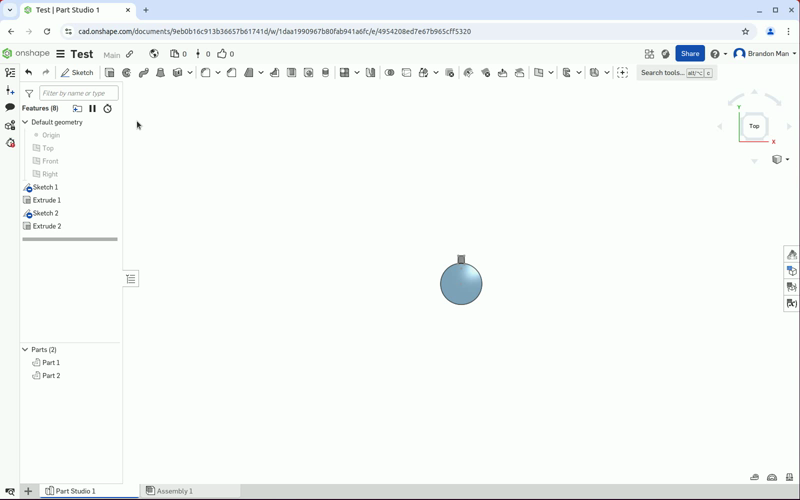
key(up, 3)
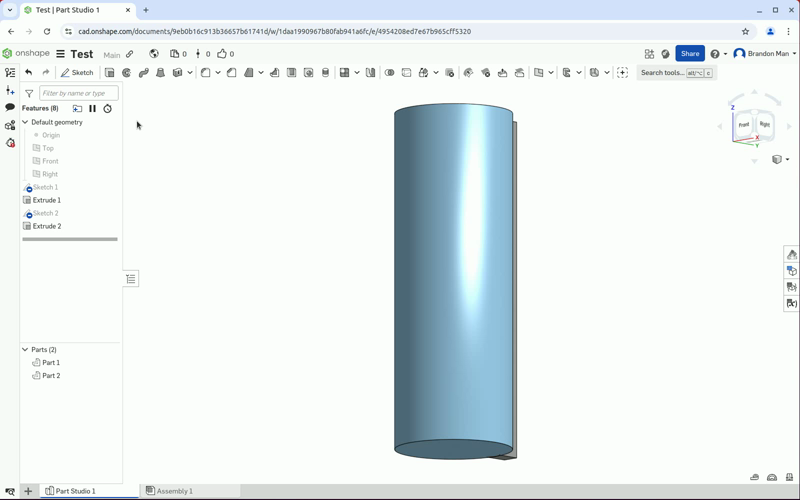
key(left, 3)
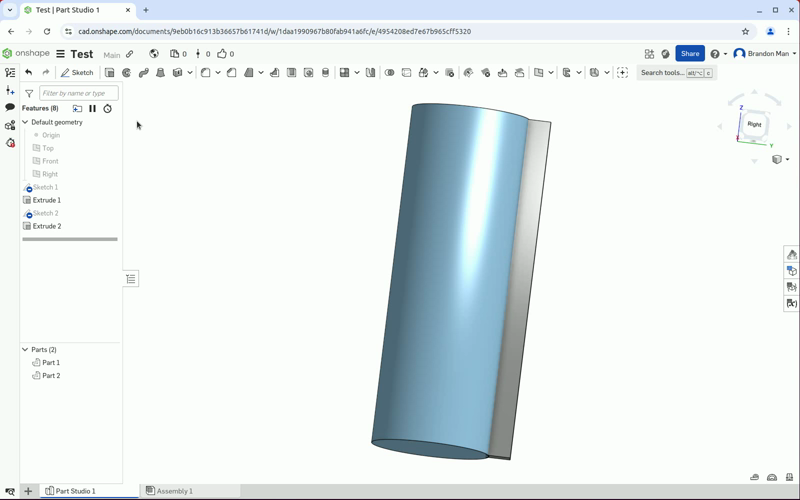
key(right, 3)
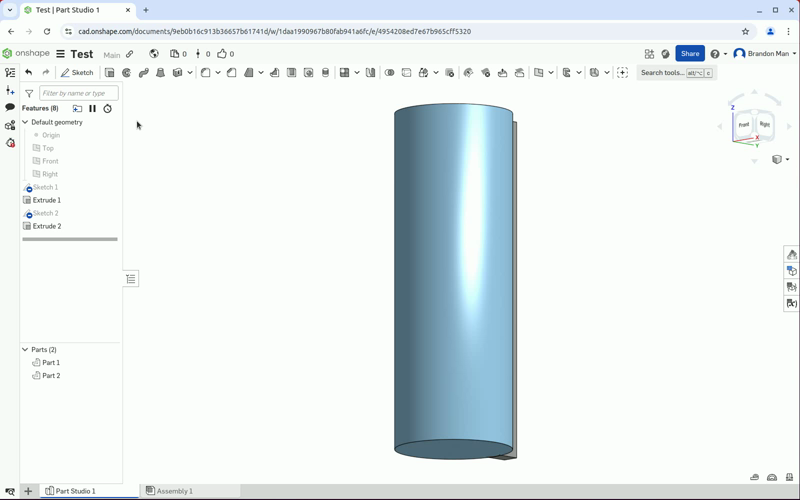
key(down, 3)
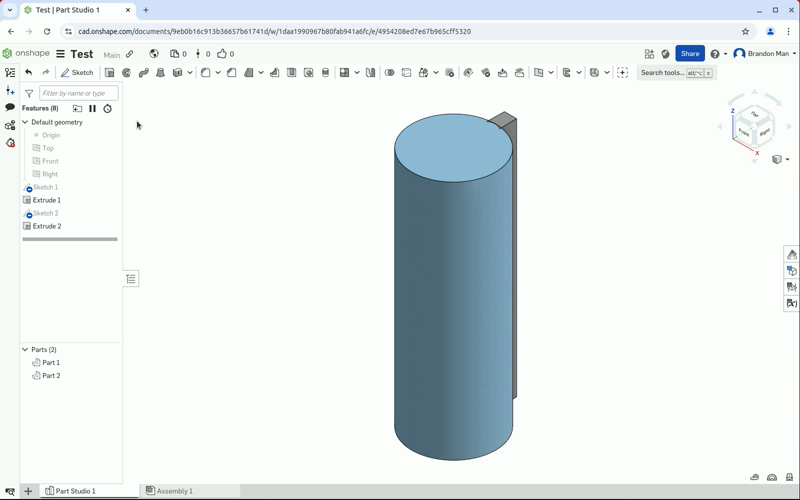
mouse_move(73, 189)
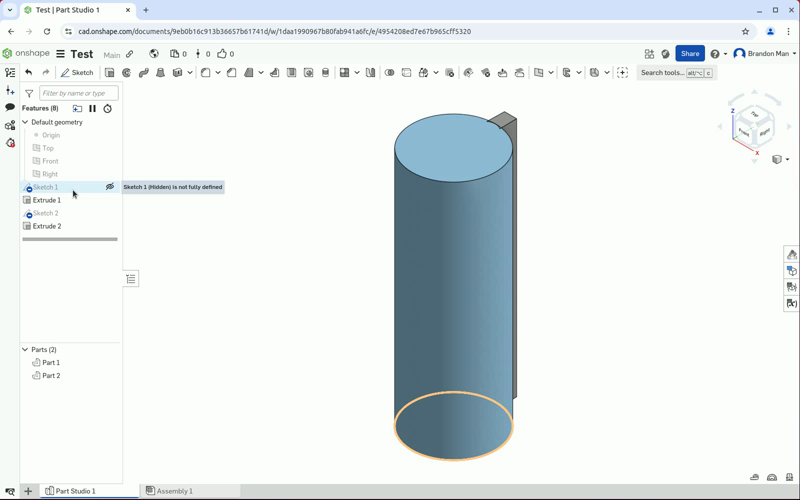
click(73, 189)